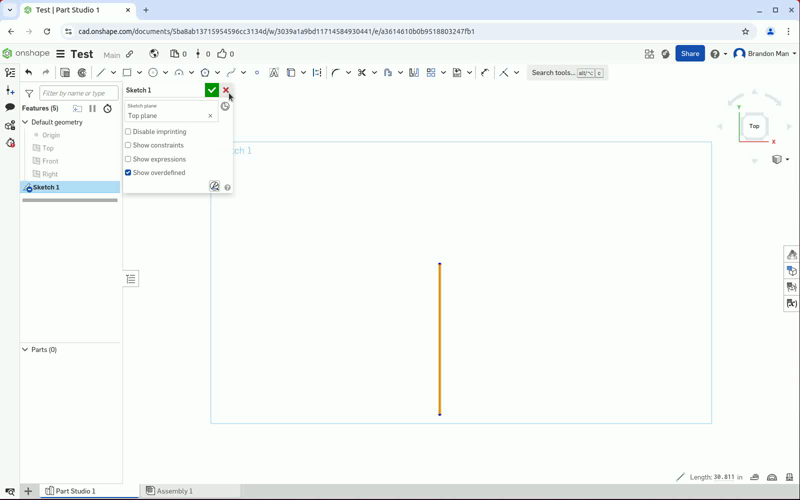
key(shift+h)
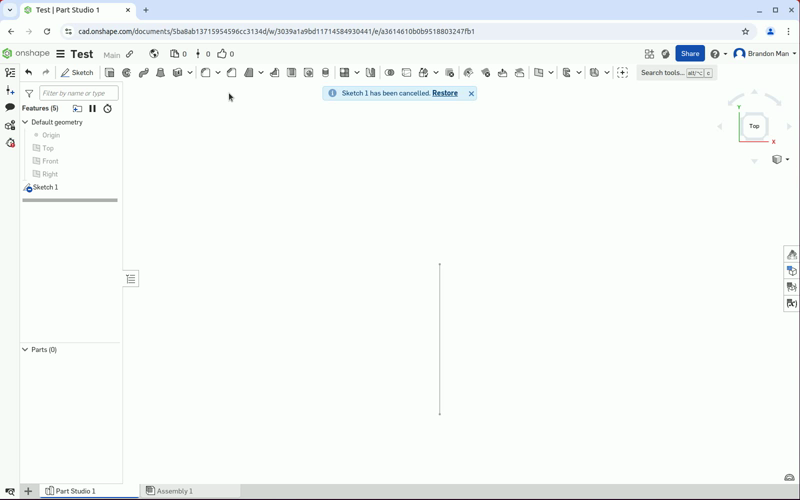
mouse_move(73, 352)
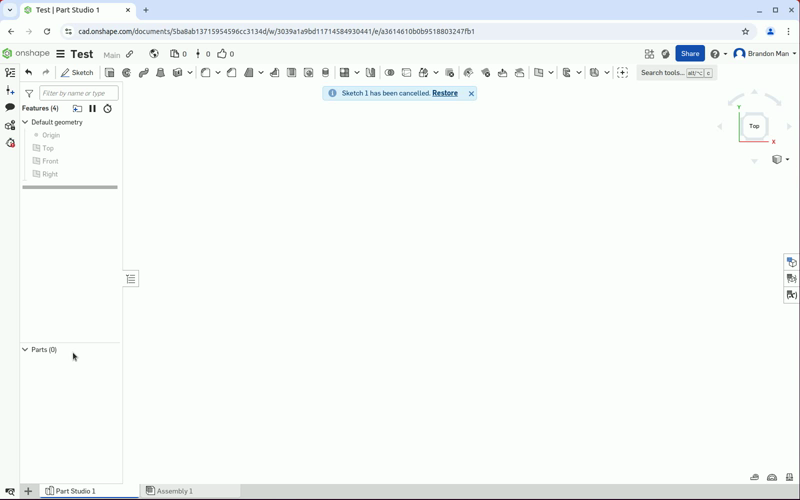
key(y)
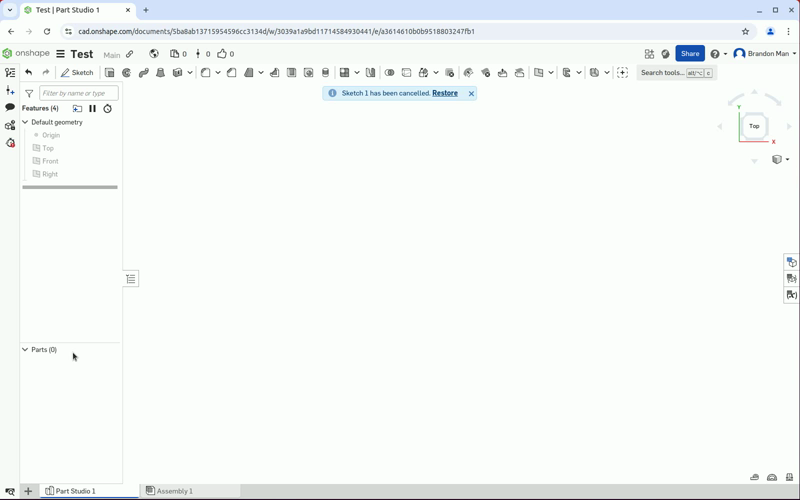
key(shift+p)
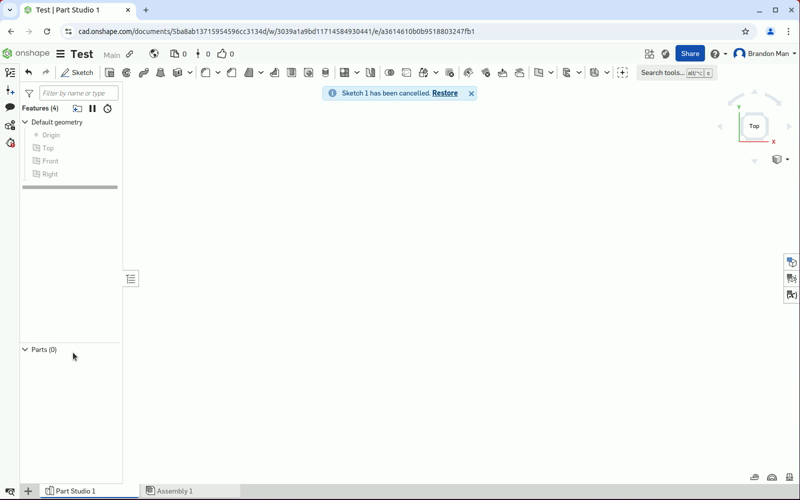
key(space)
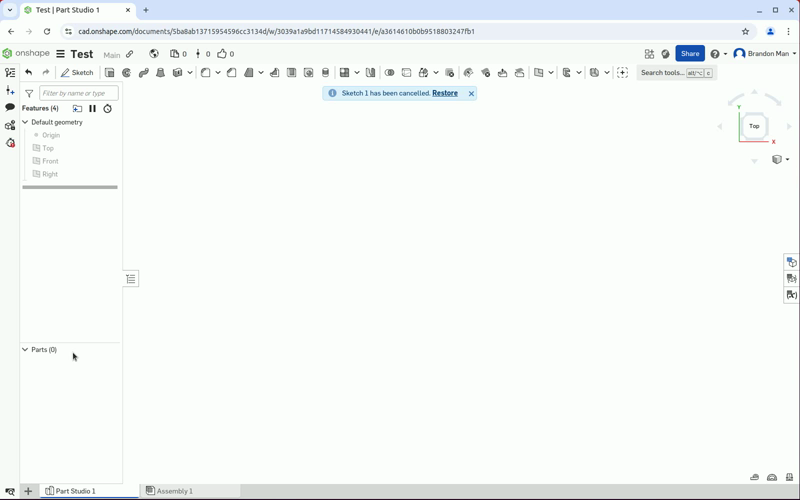
key_down(shift)
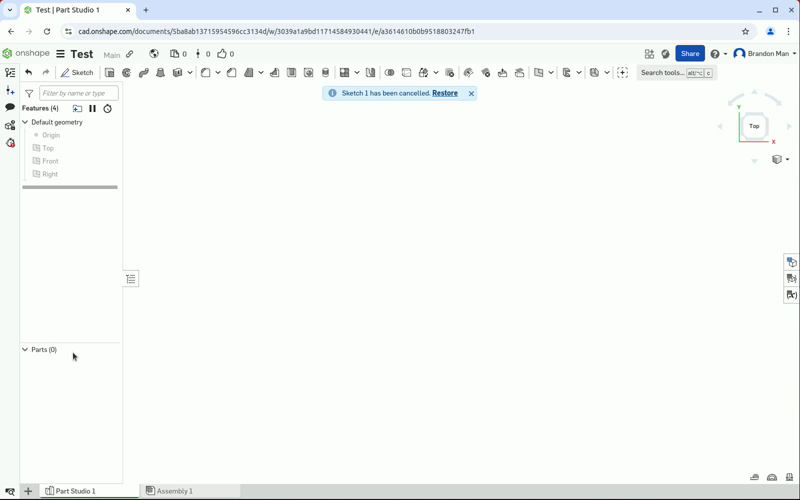
key(up)
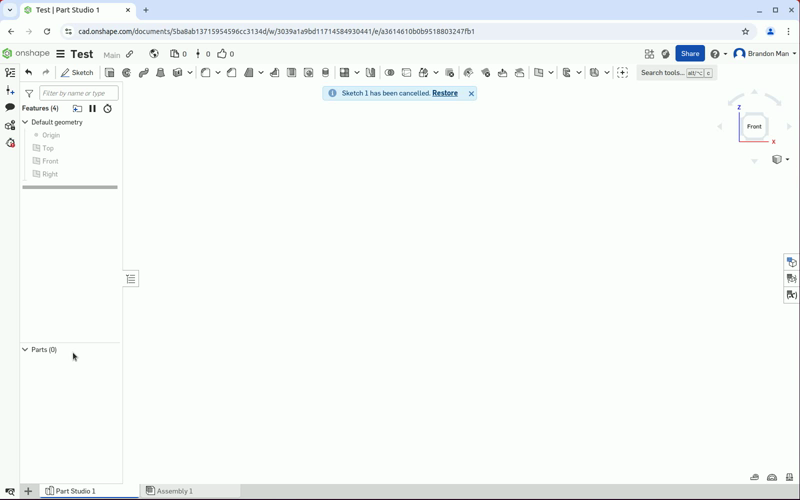
key_up(shift)
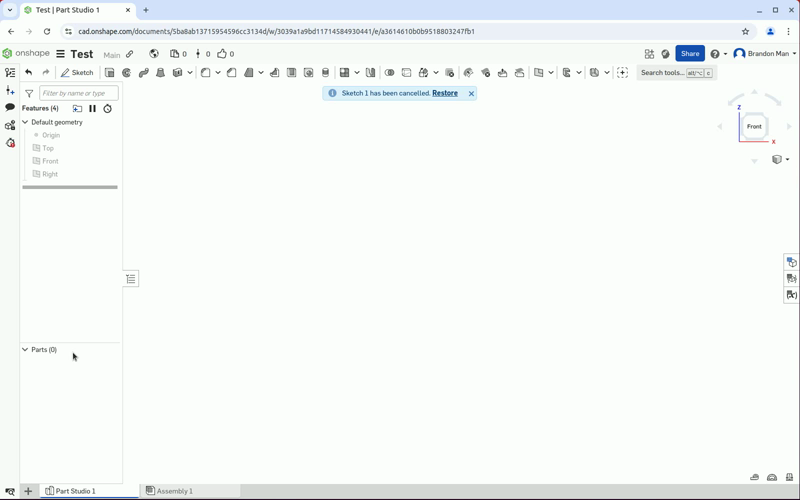
mouse_move(73, 352)
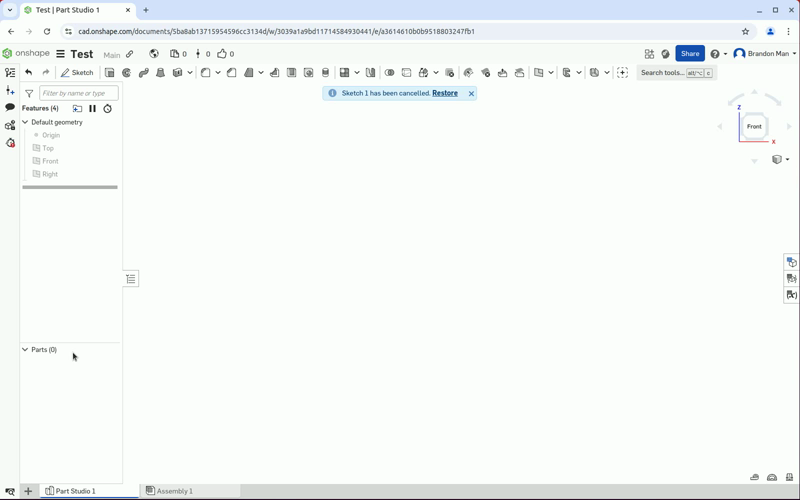
key(shift+y)
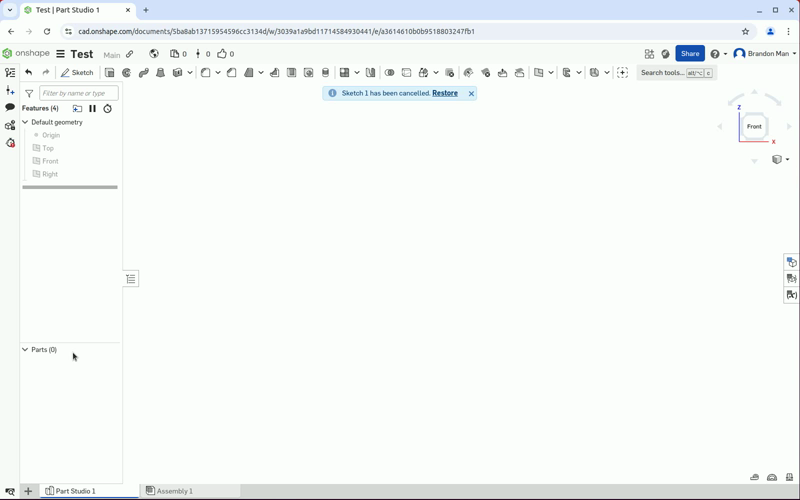
key(shift+s)
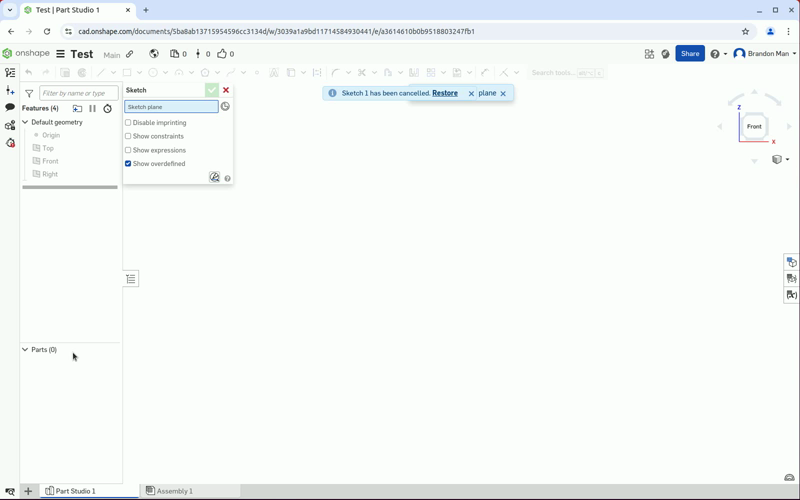
mouse_move(73, 163)
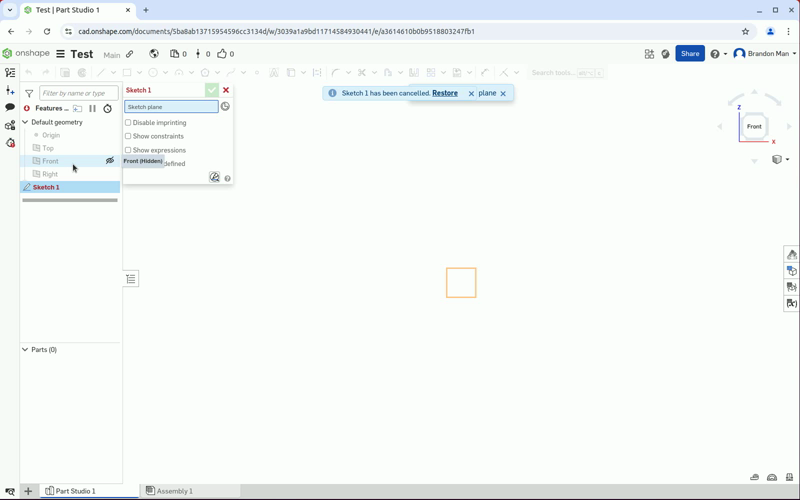
click(73, 163)
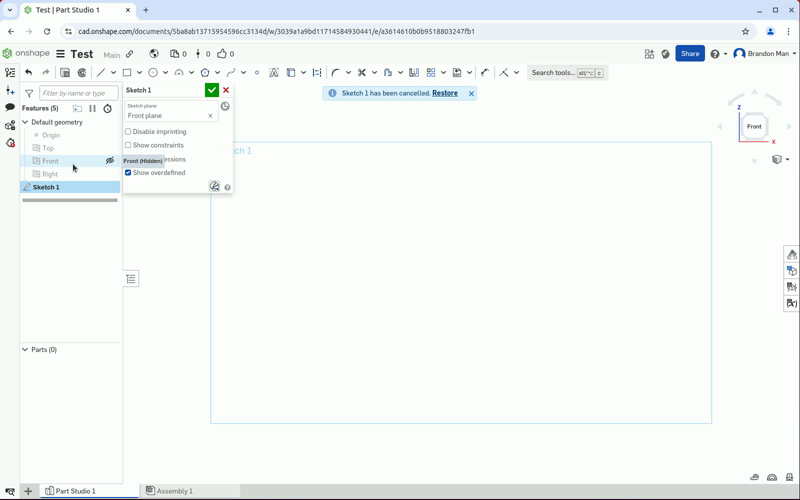
mouse_move(73, 352)
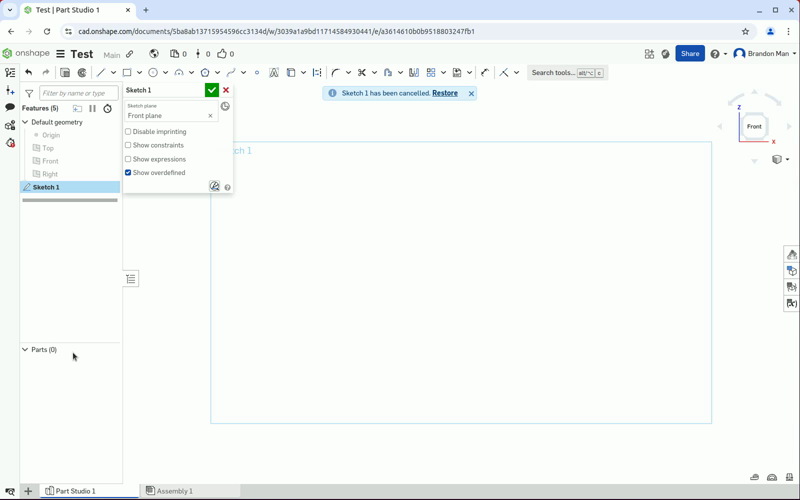
key(y)
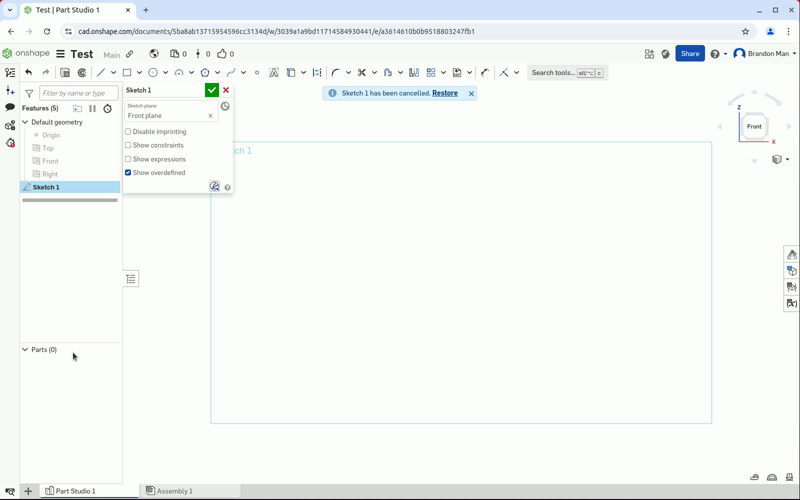
key(c)
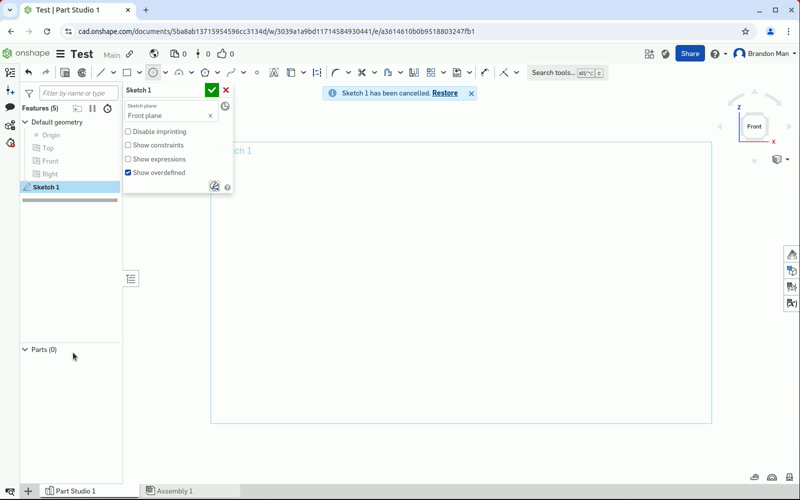
key_down(shift)
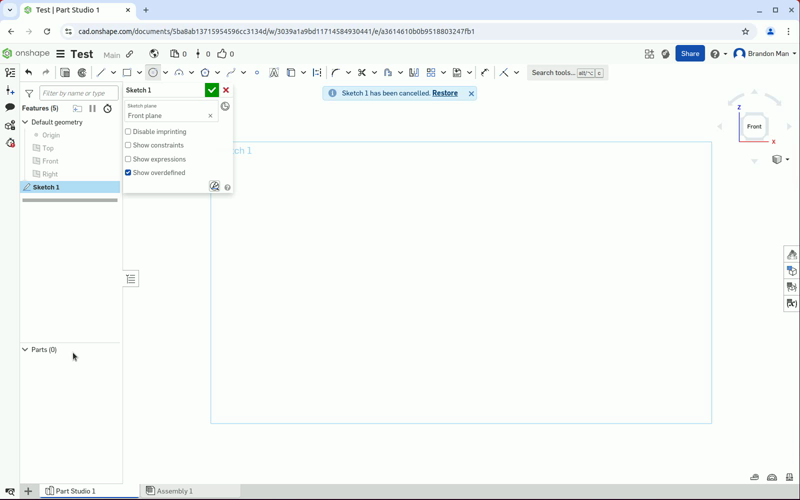
mouse_move(461, 282)
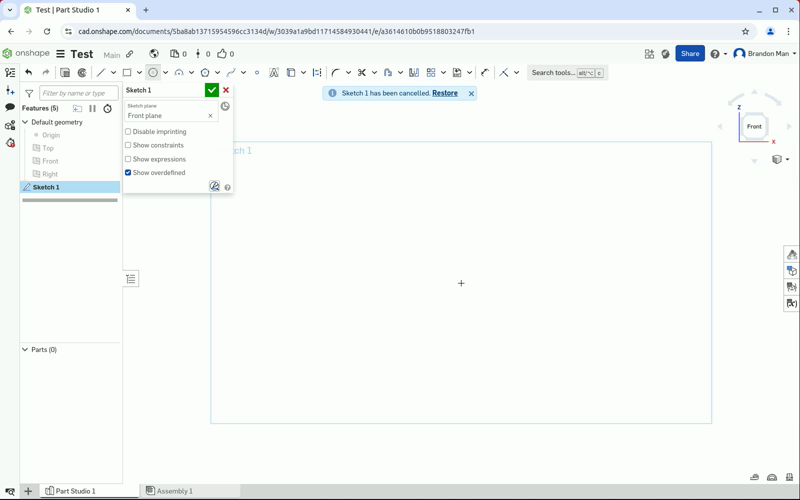
click(461, 282)
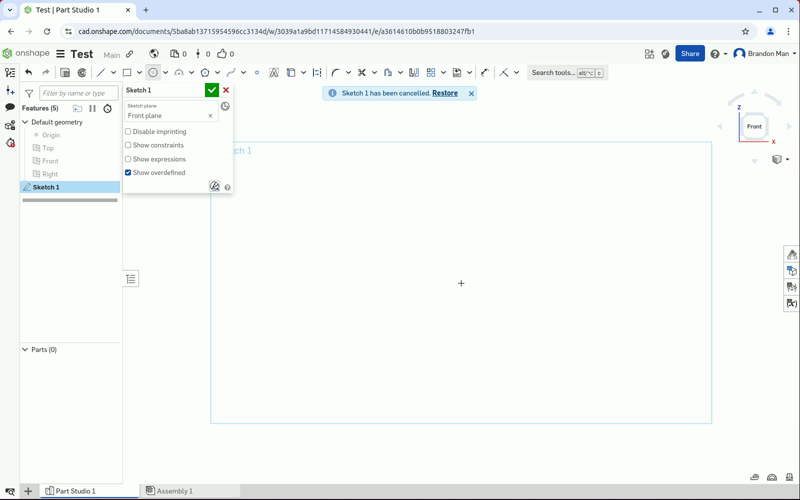
key_up(shift)
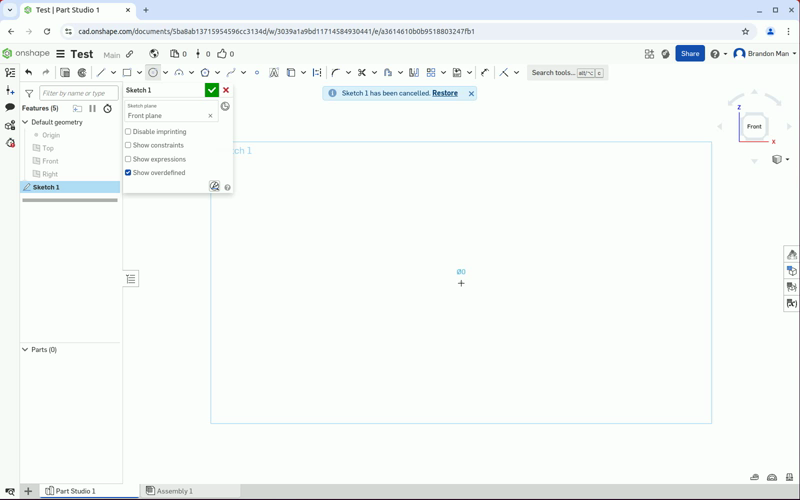
mouse_move(476, 282)
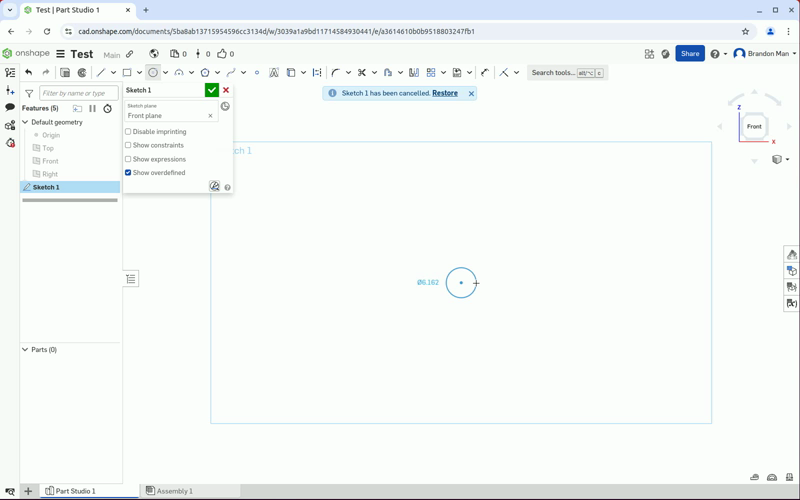
click(476, 282)
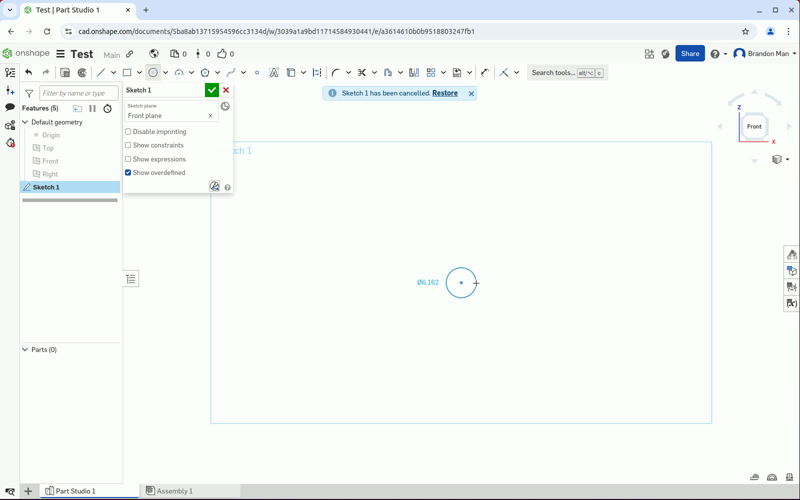
key(esc)
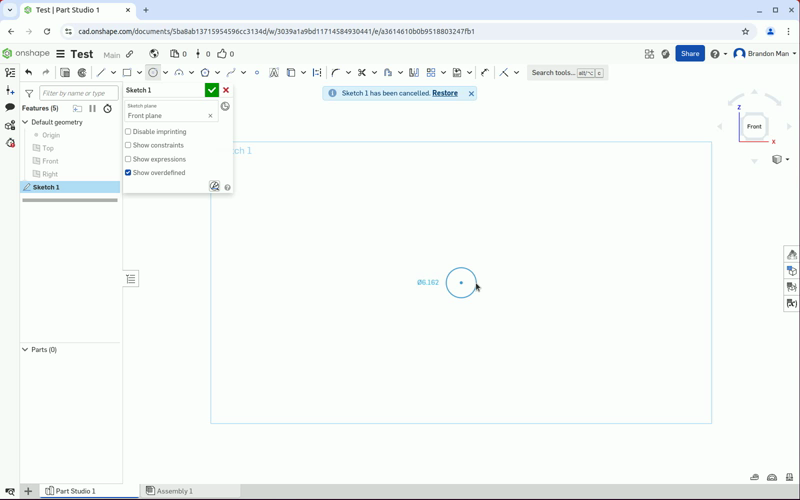
mouse_move(467, 287)
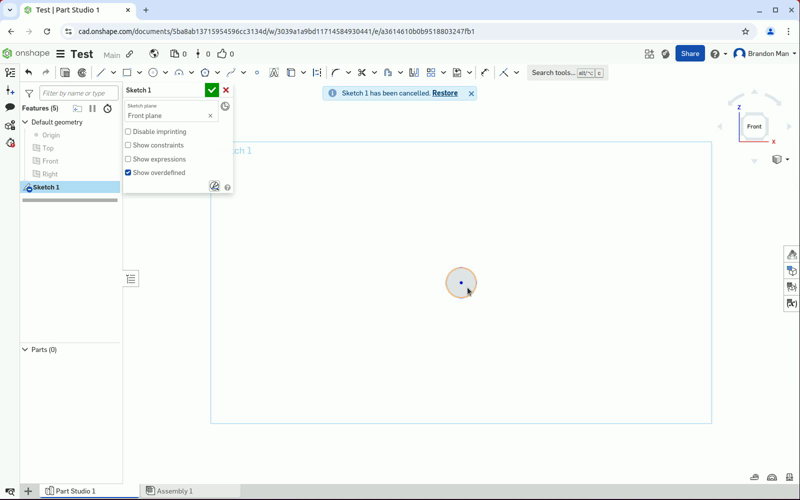
scroll(6)
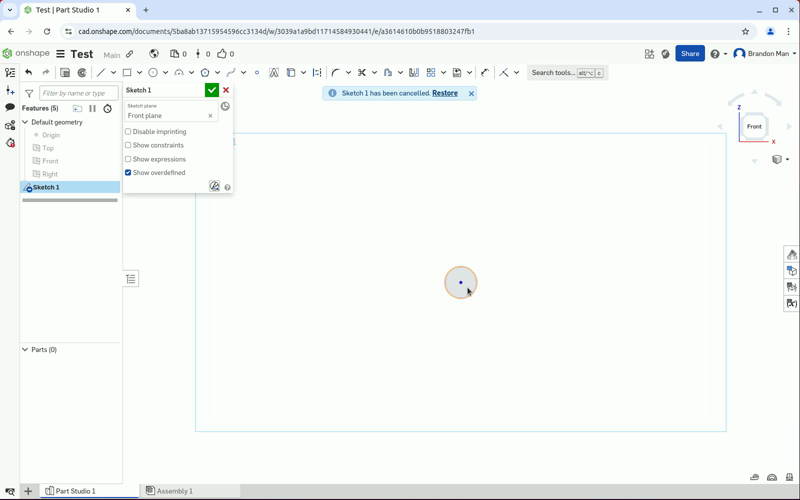
scroll(6)
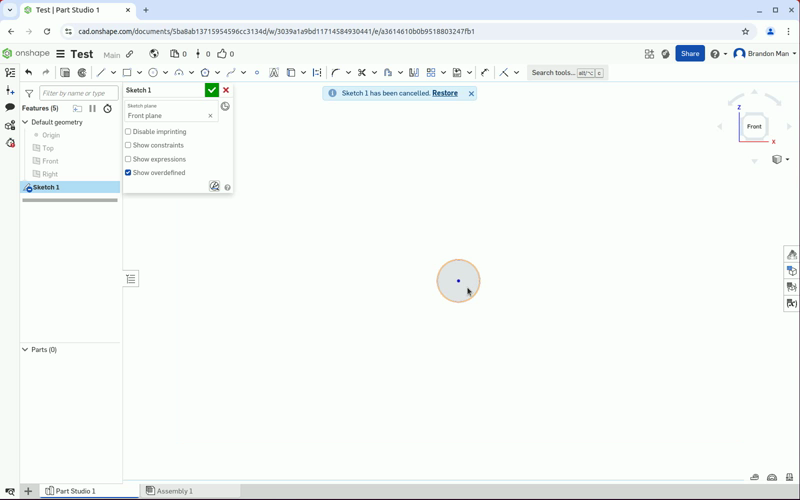
scroll(6)
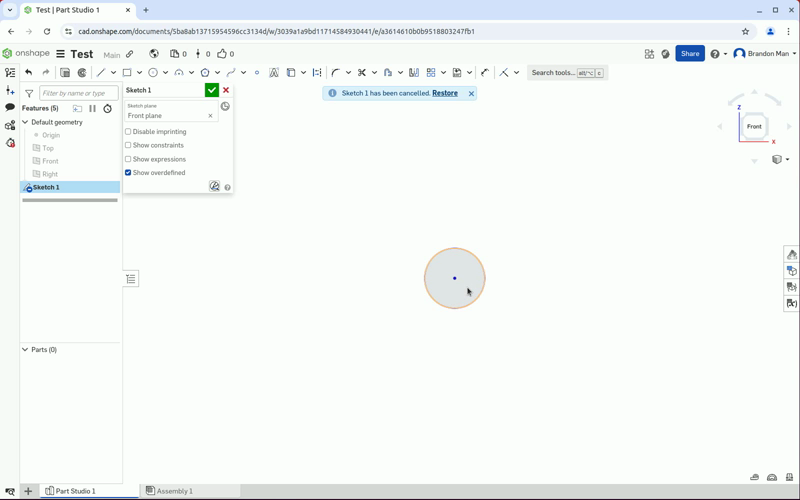
scroll(6)
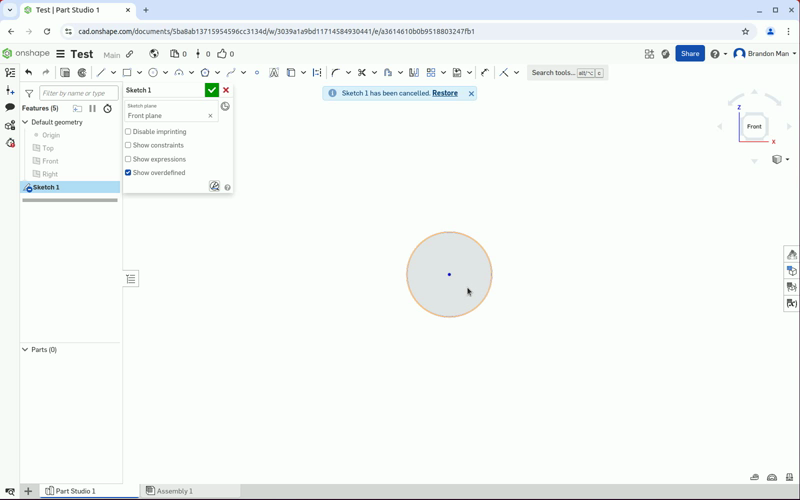
scroll(6)
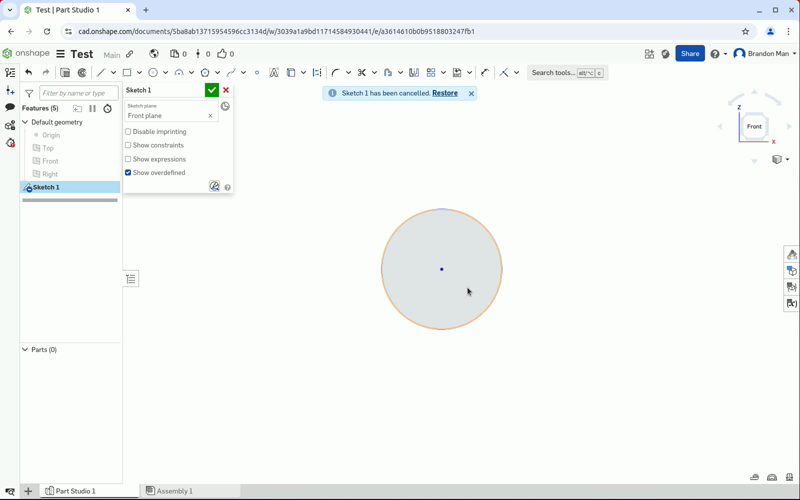
scroll(6)
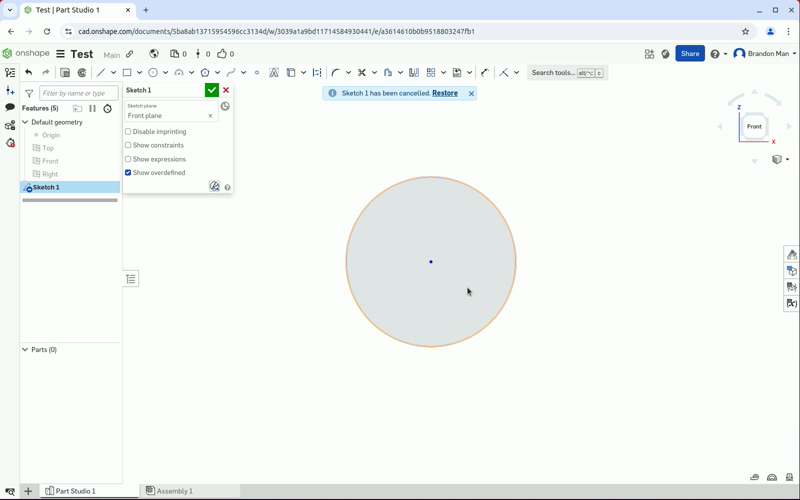
scroll(6)
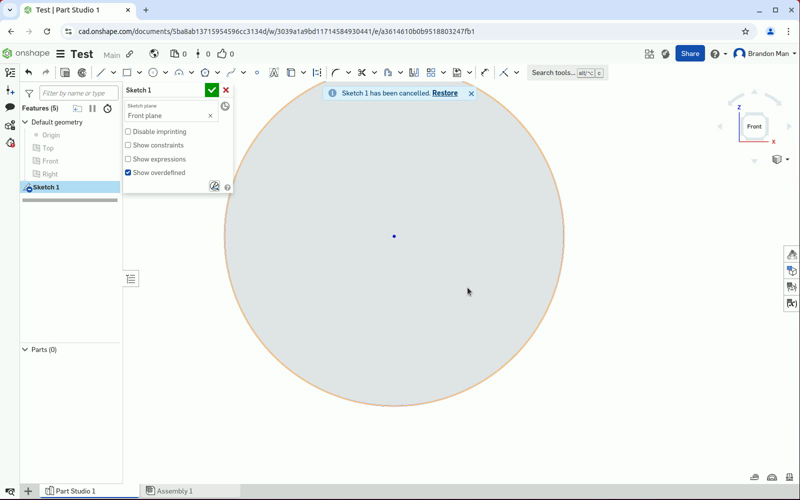
click(467, 287)
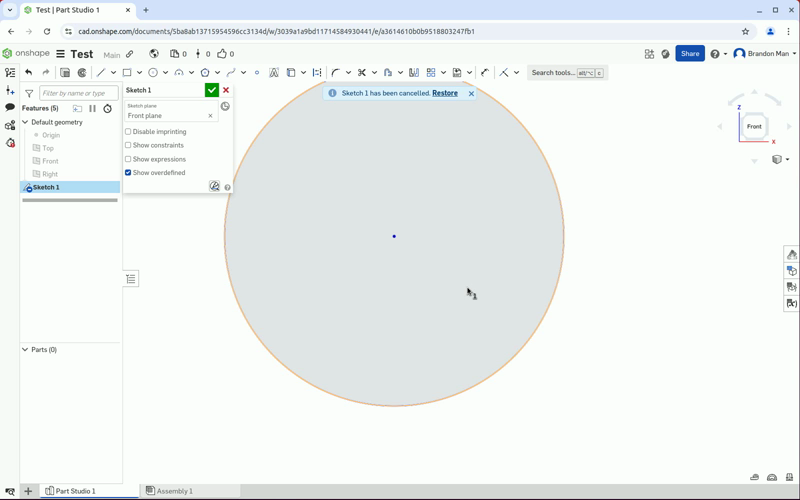
scroll(-6)
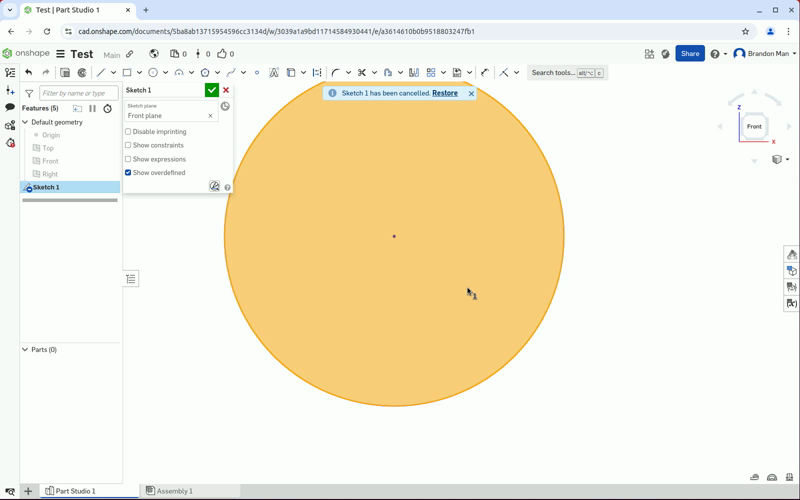
scroll(-6)
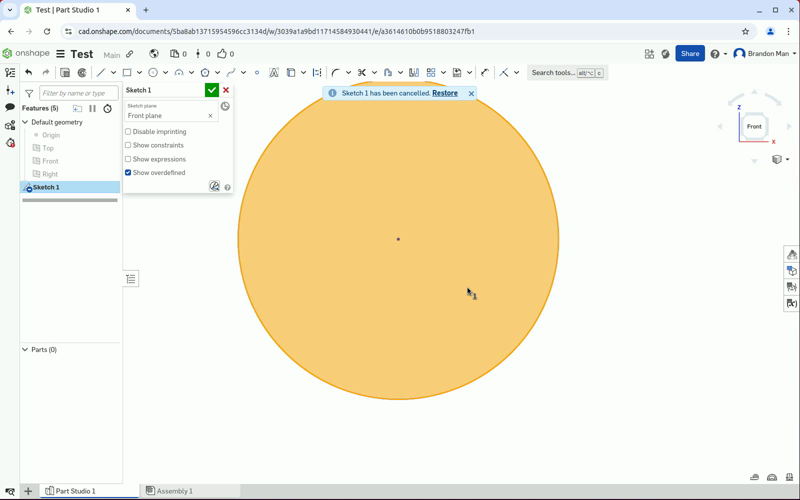
scroll(-6)
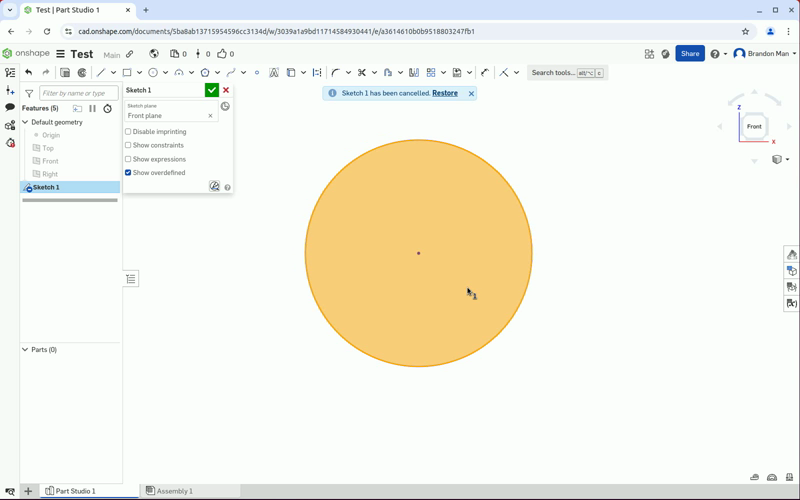
scroll(-6)
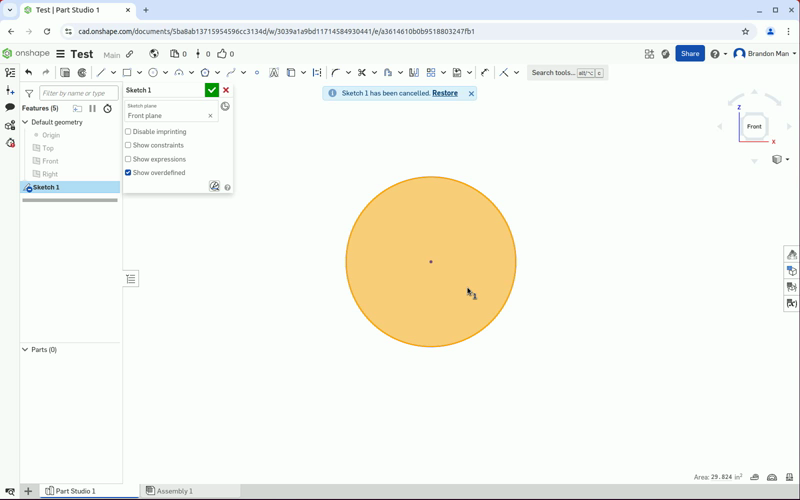
scroll(-6)
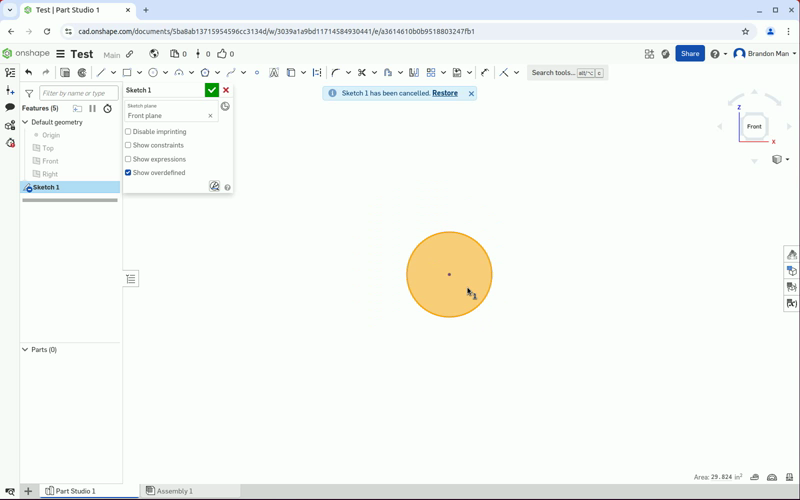
scroll(-6)
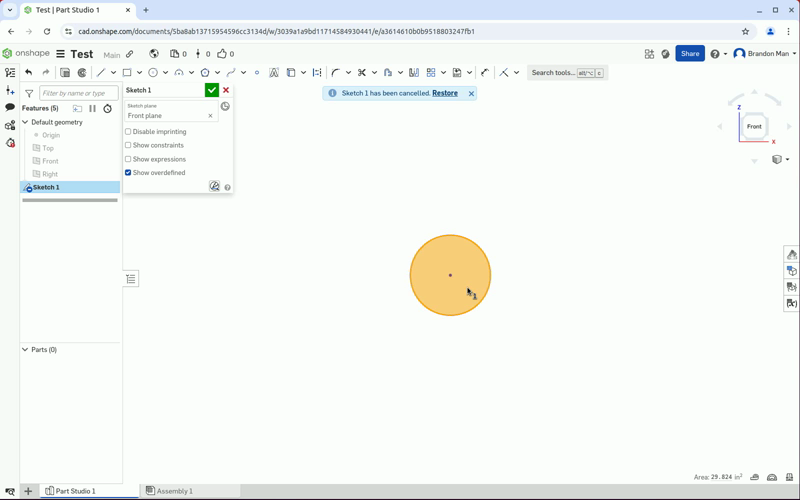
scroll(-6)
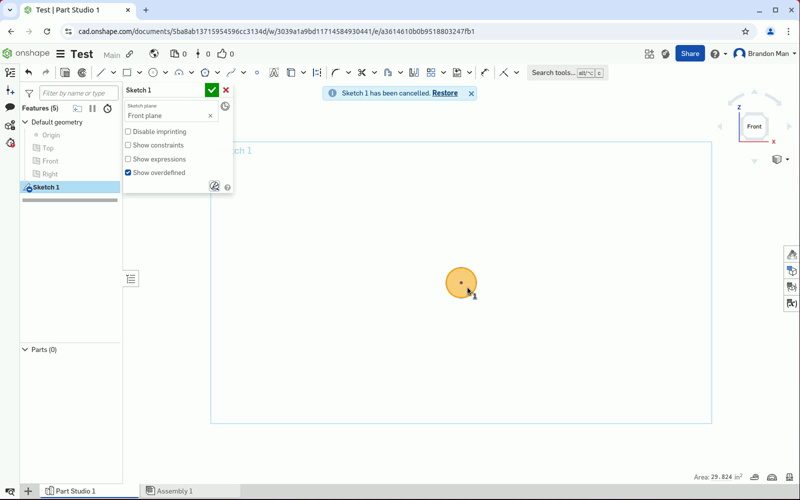
mouse_move(73, 352)
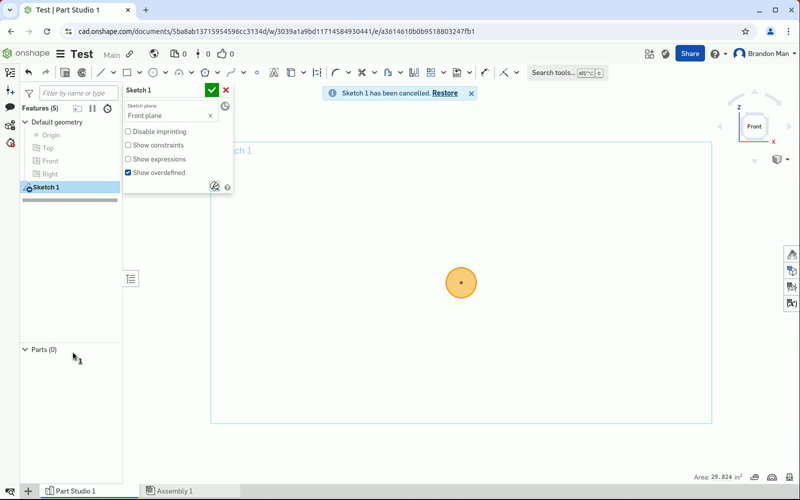
key(shift+y)
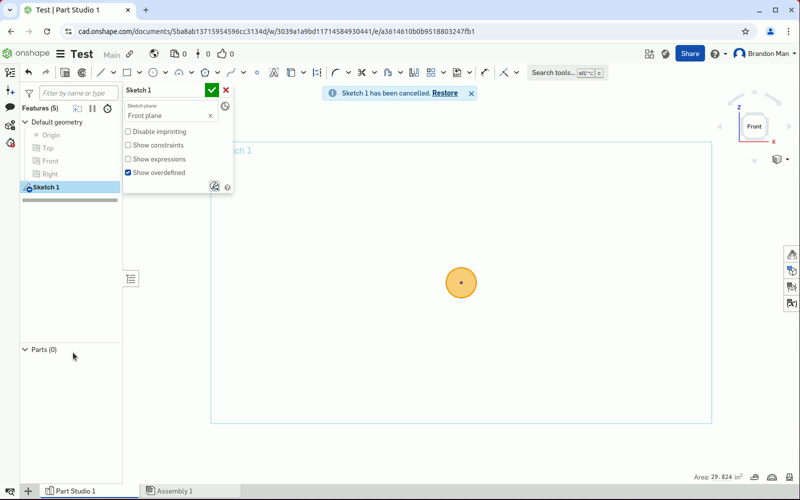
key(shift+e)
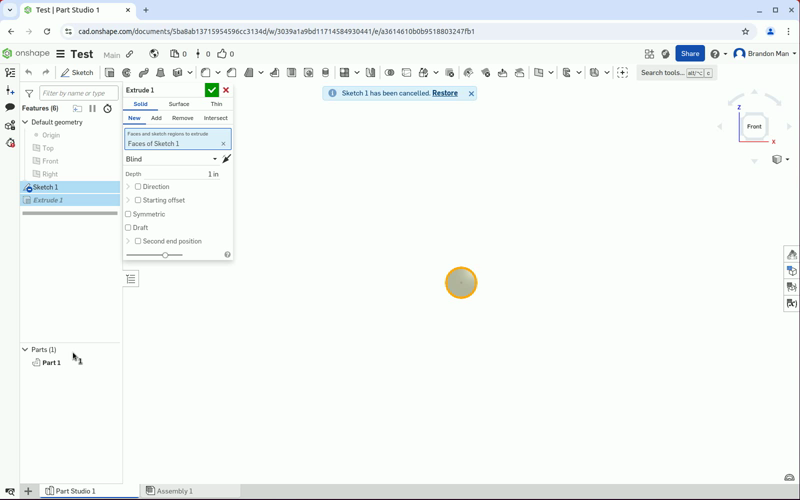
mouse_move(143, 106)
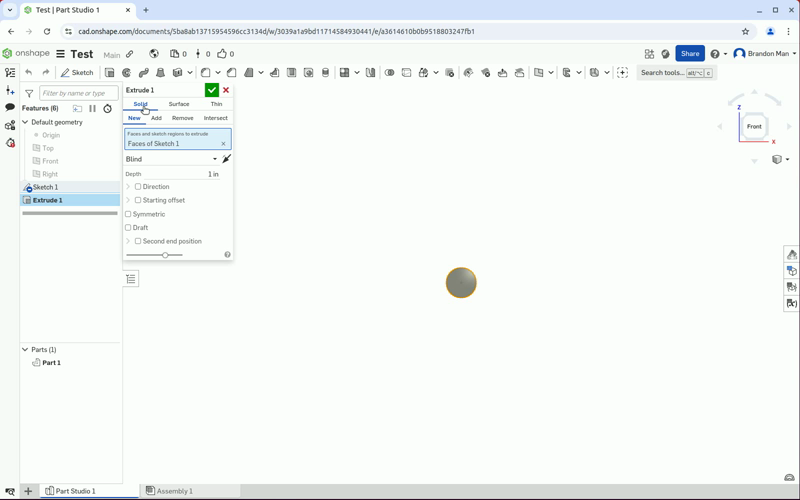
click(143, 106)
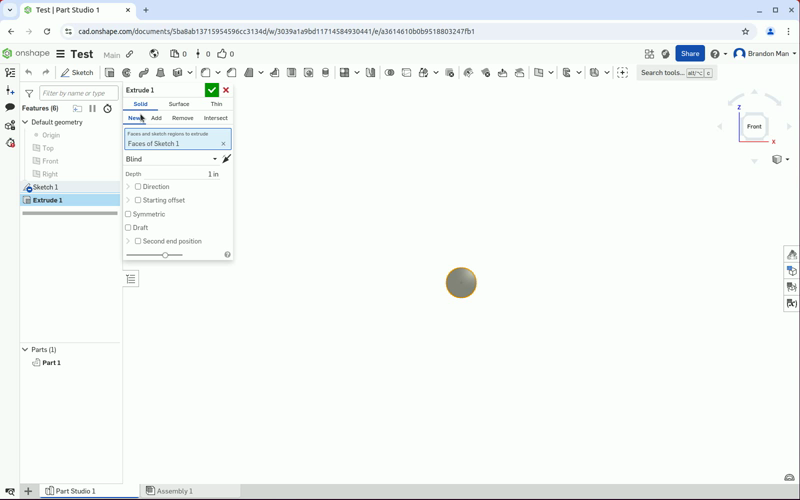
mouse_move(137, 120)
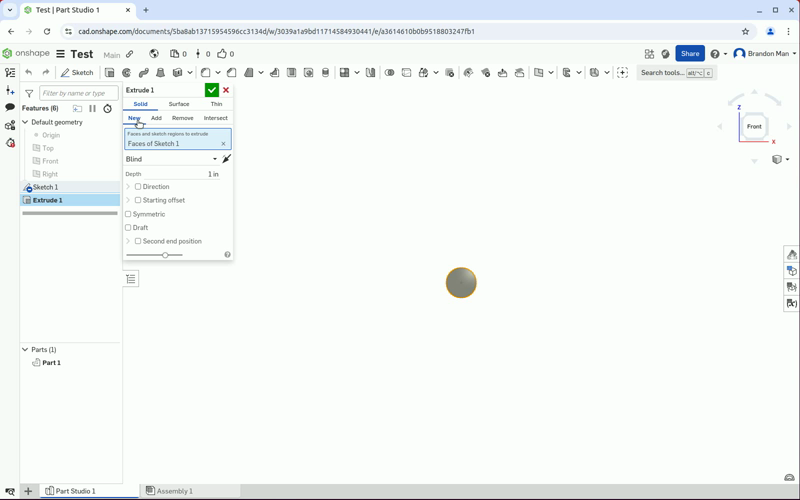
click(137, 120)
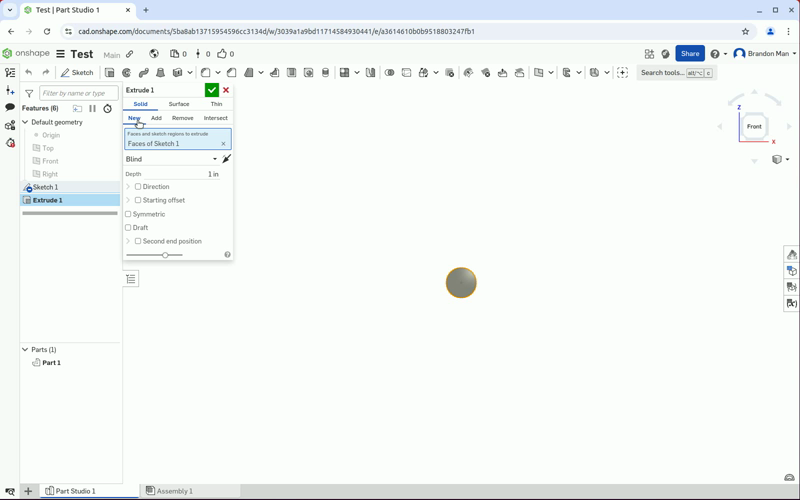
key(tab, 4)
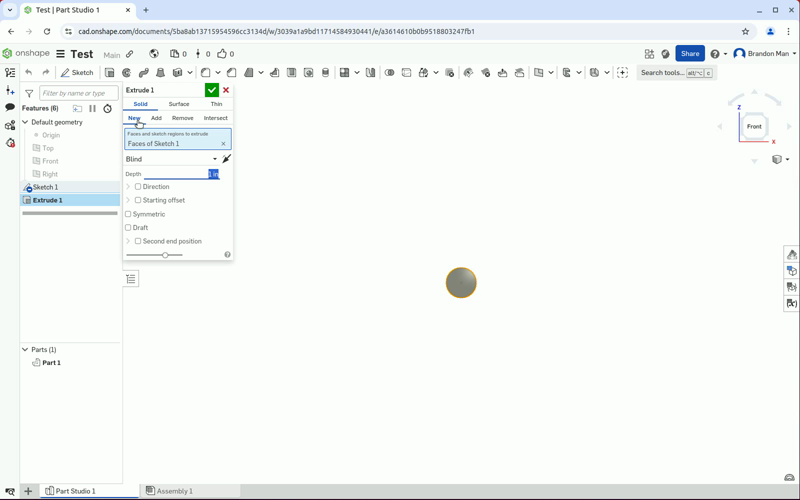
text(34.662)
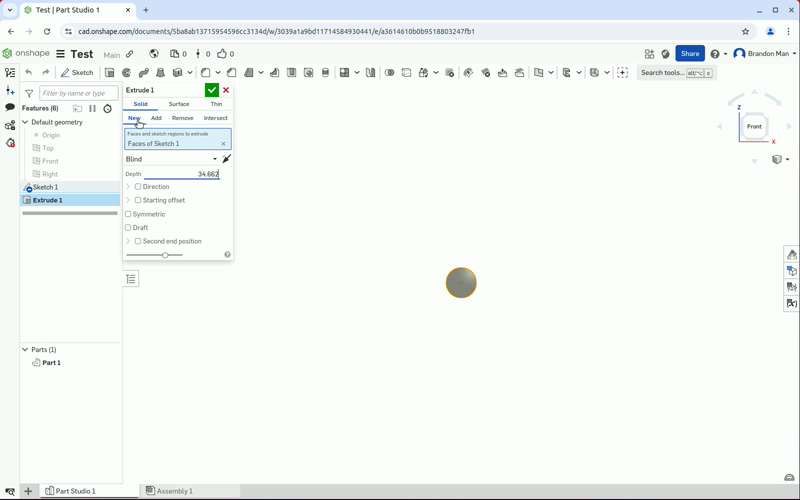
key(tab, 3)
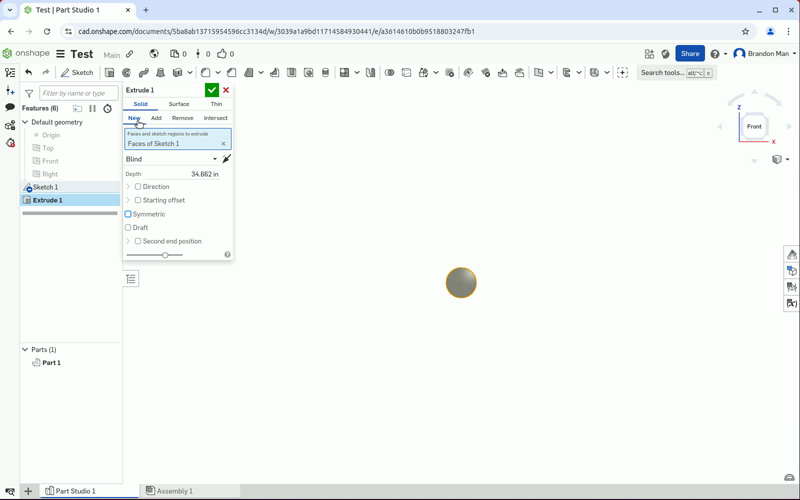
key(space)
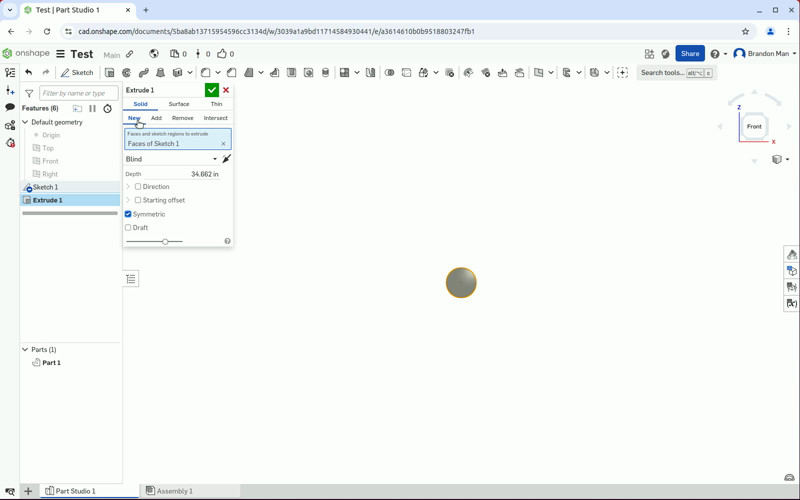
key(enter)
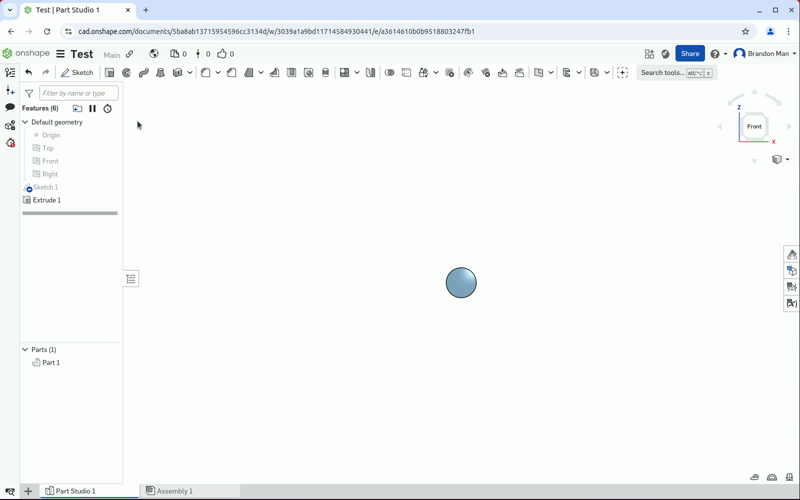
key(shift+h)
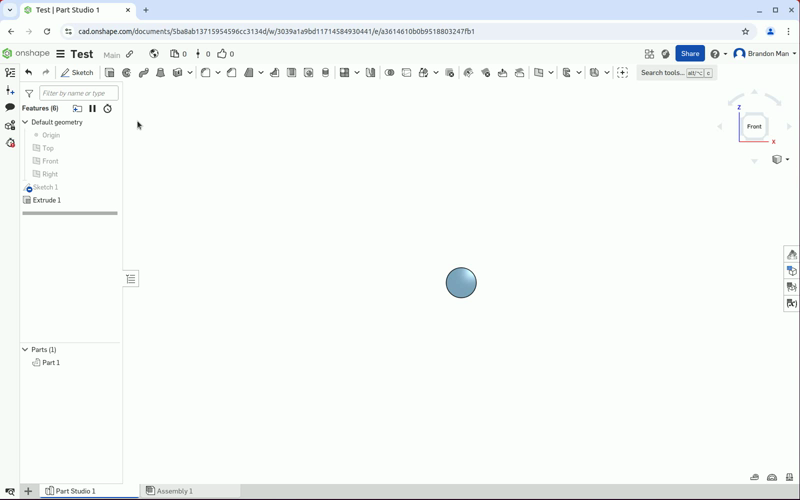
key(shift+h)
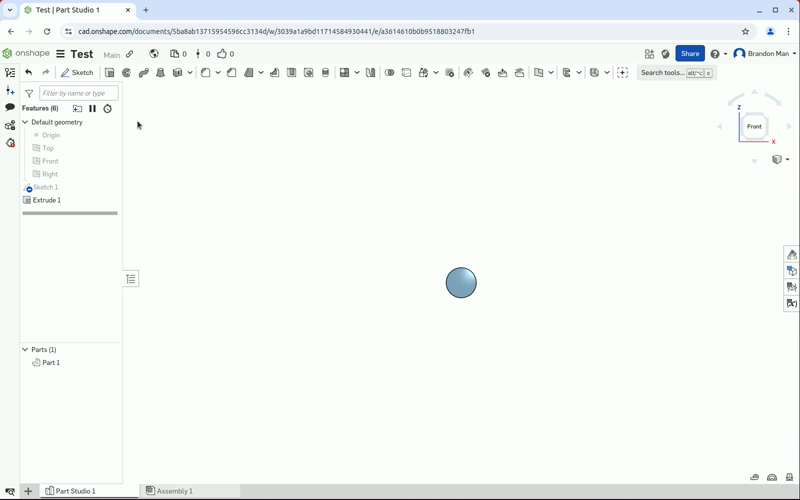
mouse_move(73, 189)
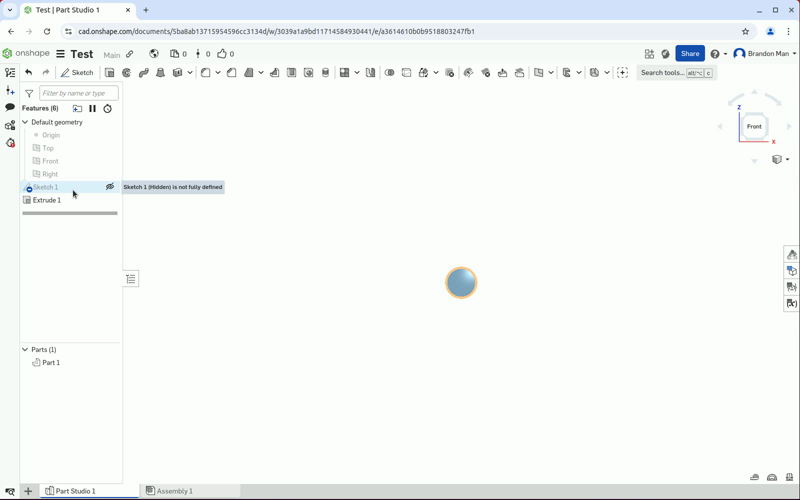
click(73, 189)
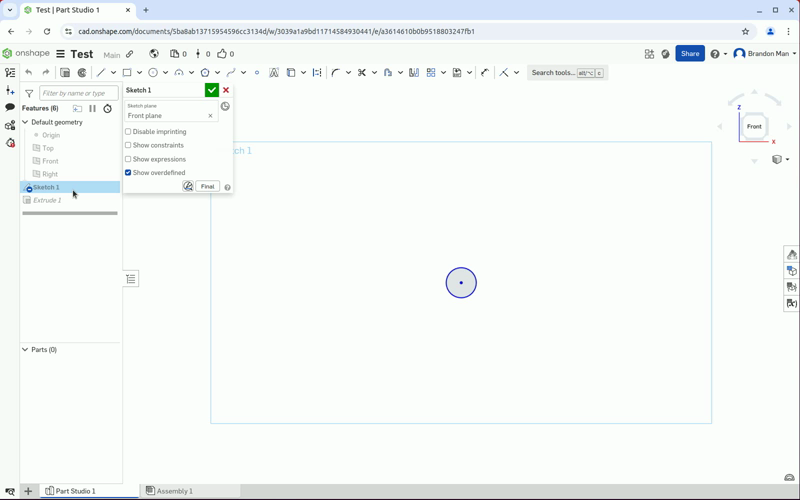
mouse_move(229, 92)
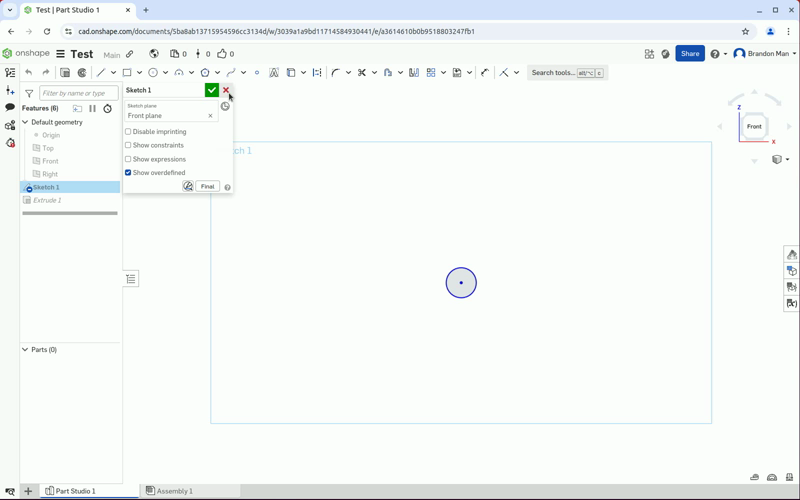
click(229, 92)
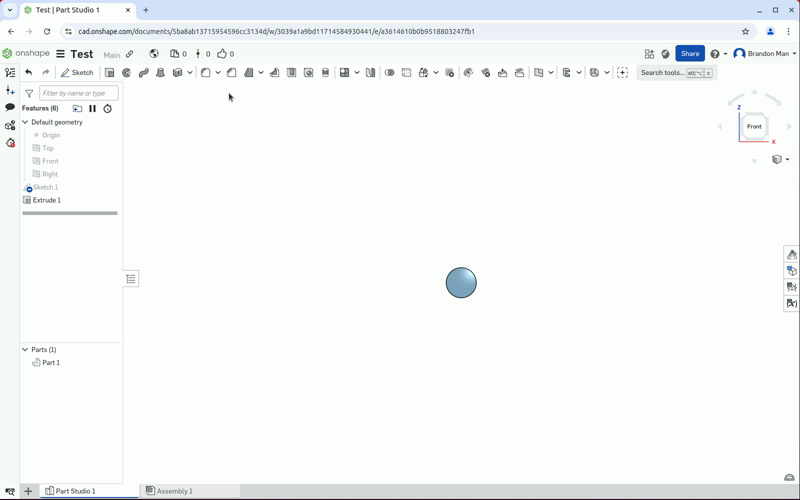
mouse_move(73, 352)
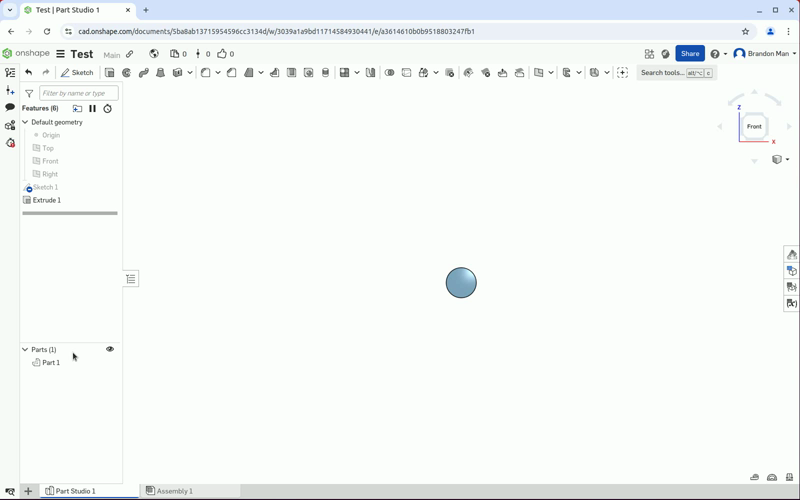
key(y)
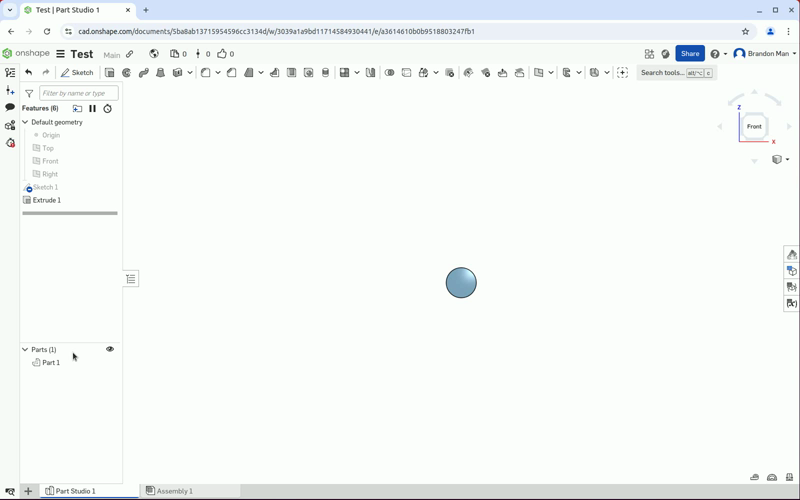
key(shift+p)
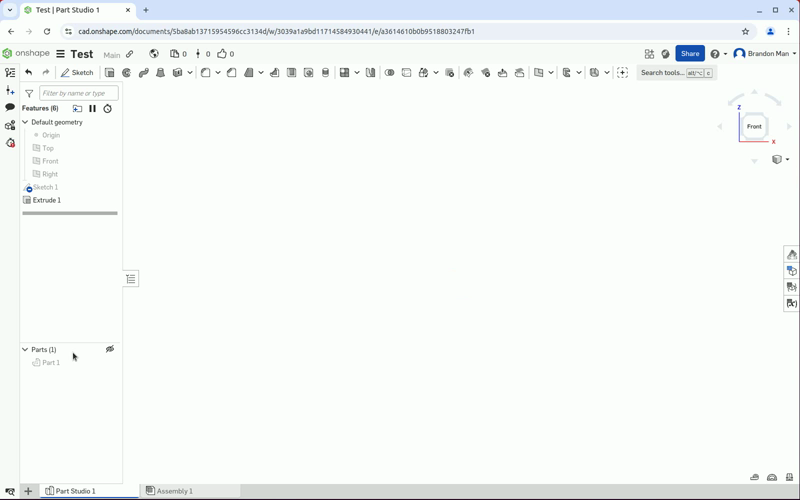
key(space)
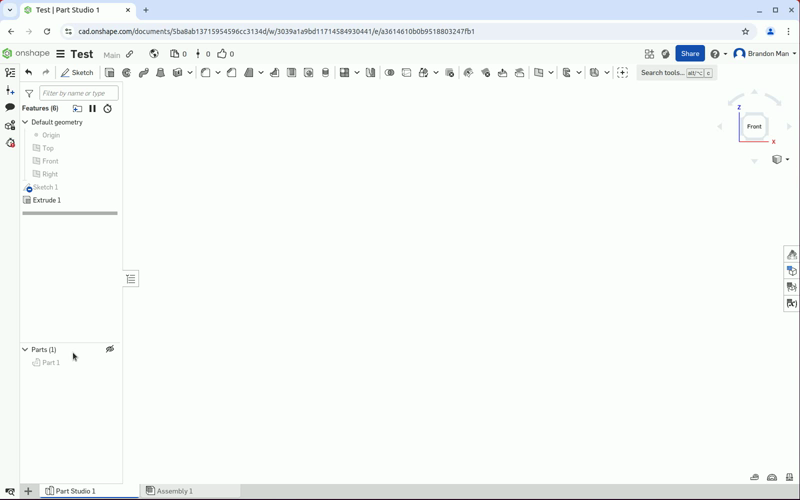
key_down(shift)
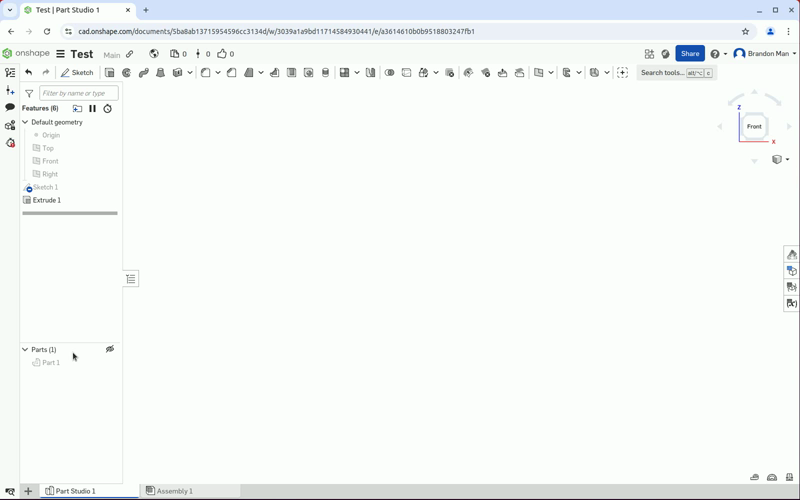
key(down)
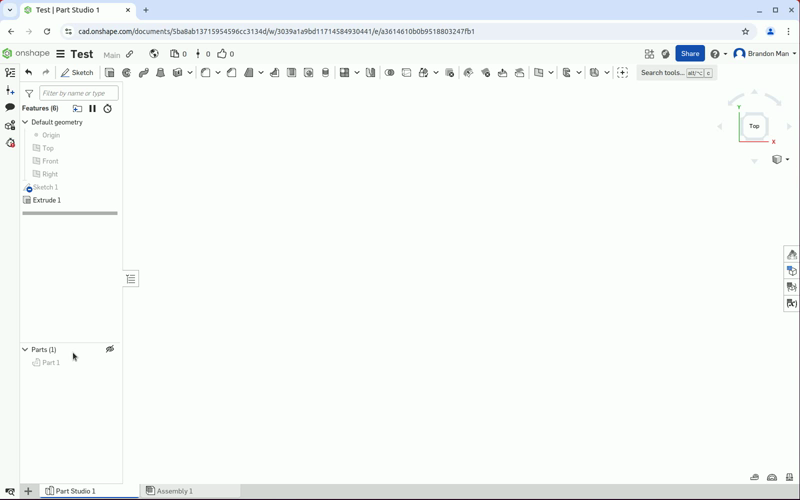
key_up(shift)
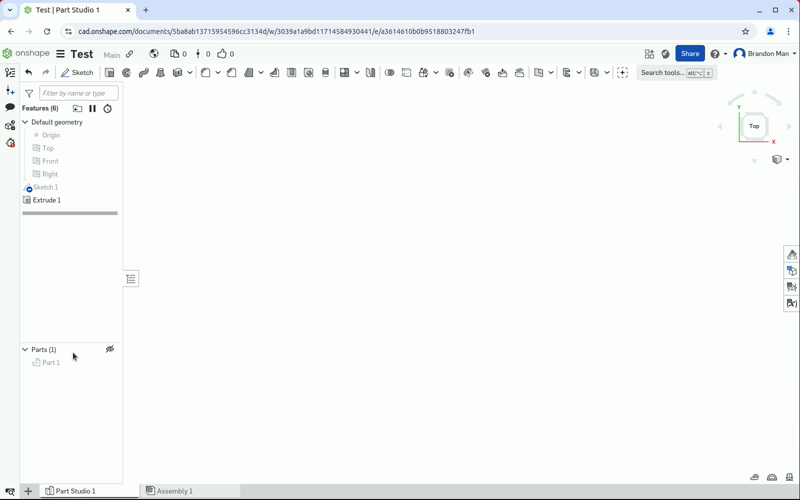
mouse_move(73, 352)
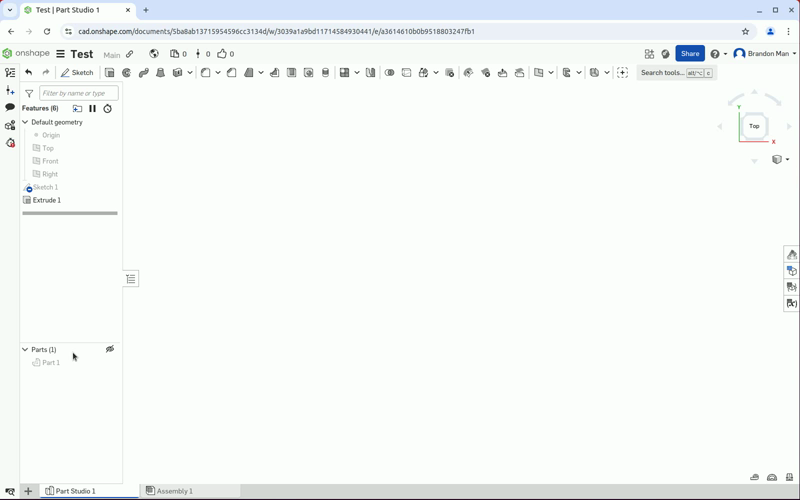
key(shift+y)
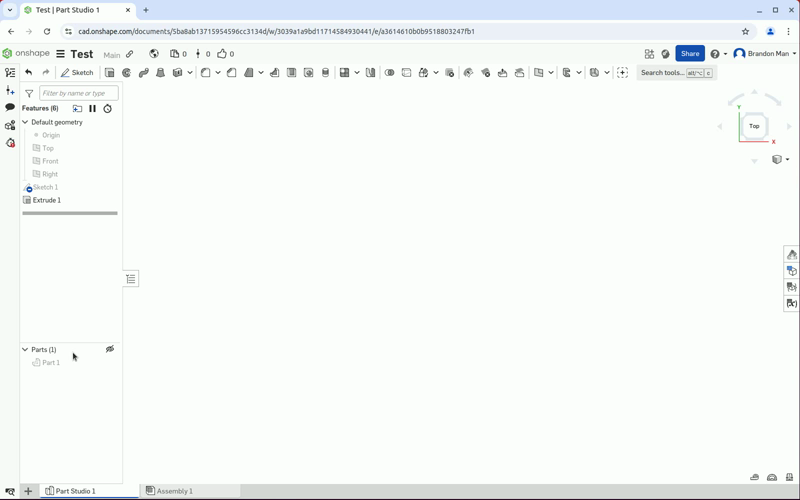
key(shift+s)
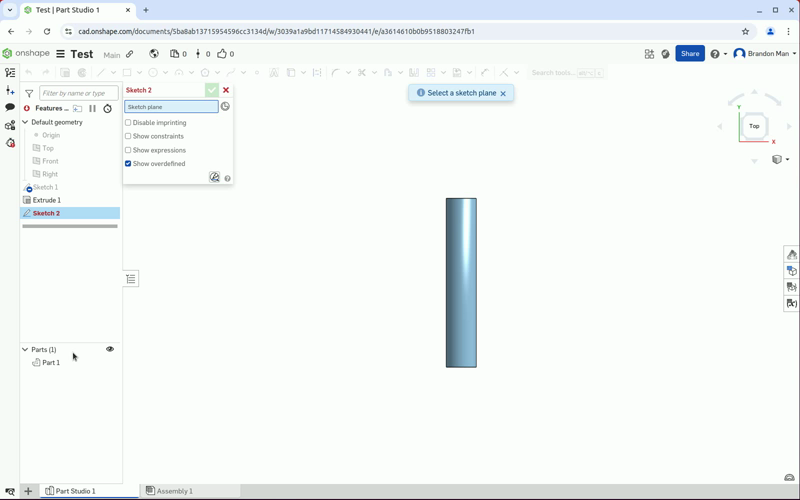
mouse_move(73, 150)
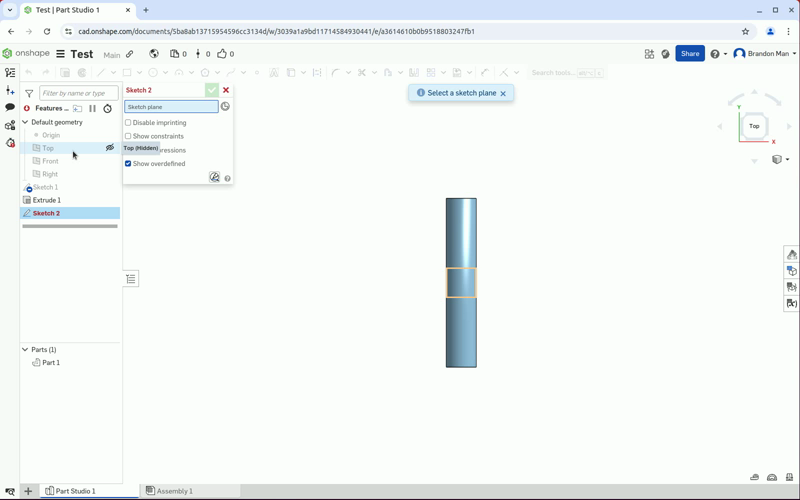
click(73, 150)
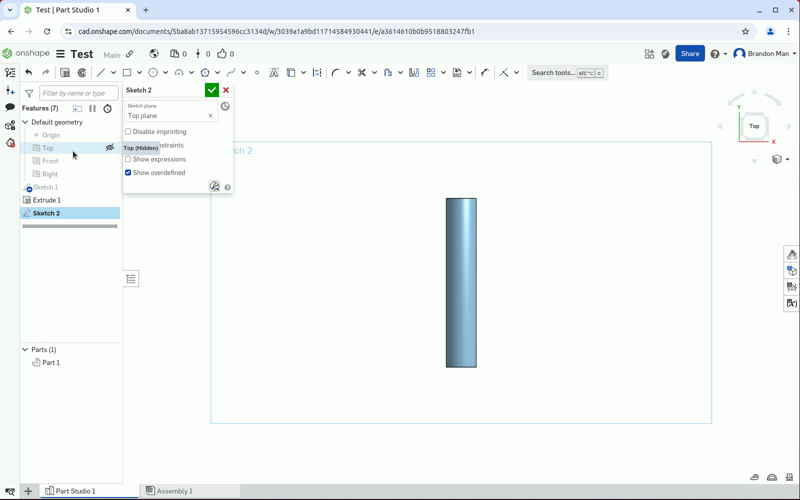
mouse_move(73, 352)
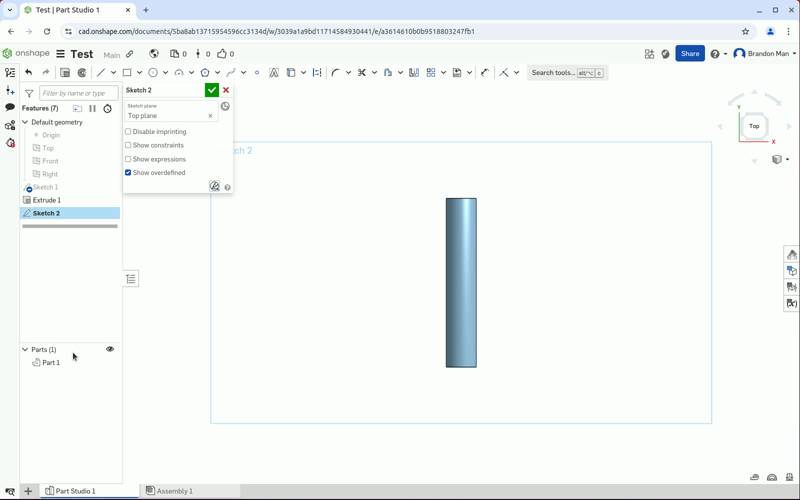
key(y)
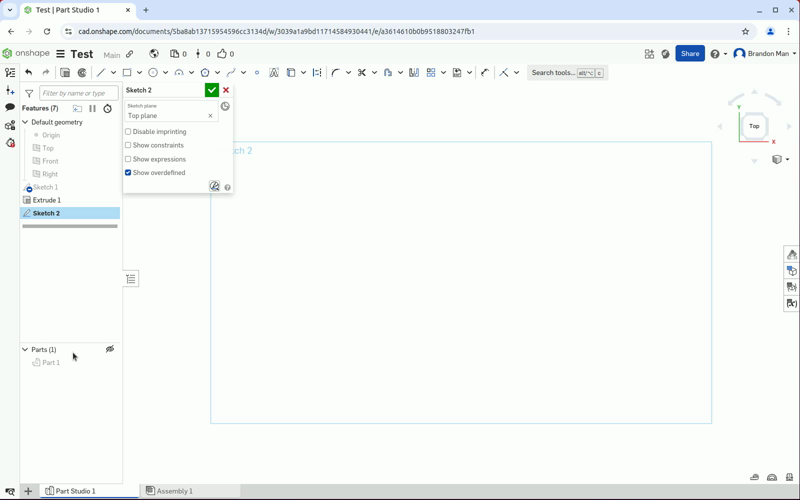
key(c)
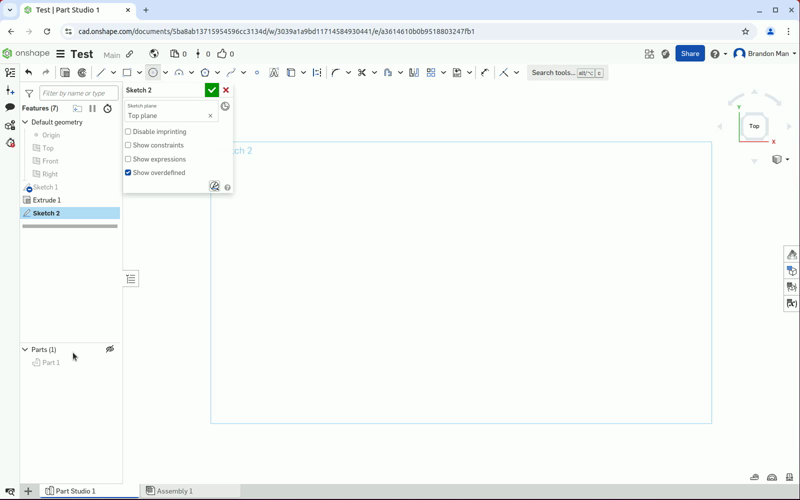
key_down(shift)
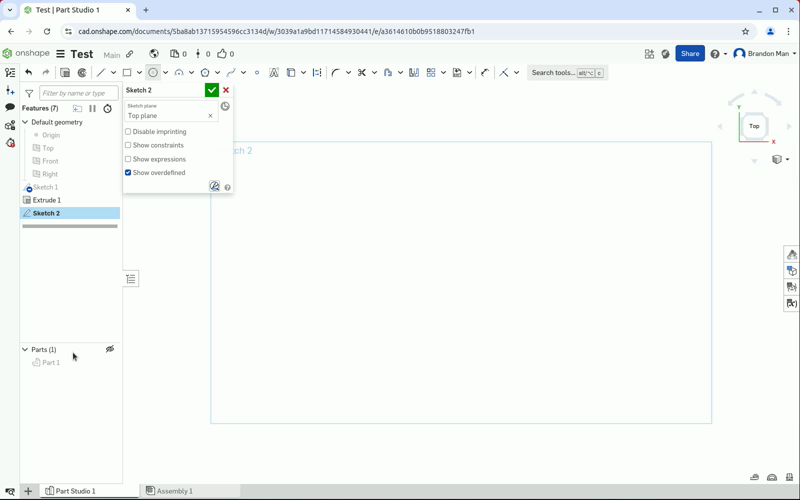
mouse_move(460, 282)
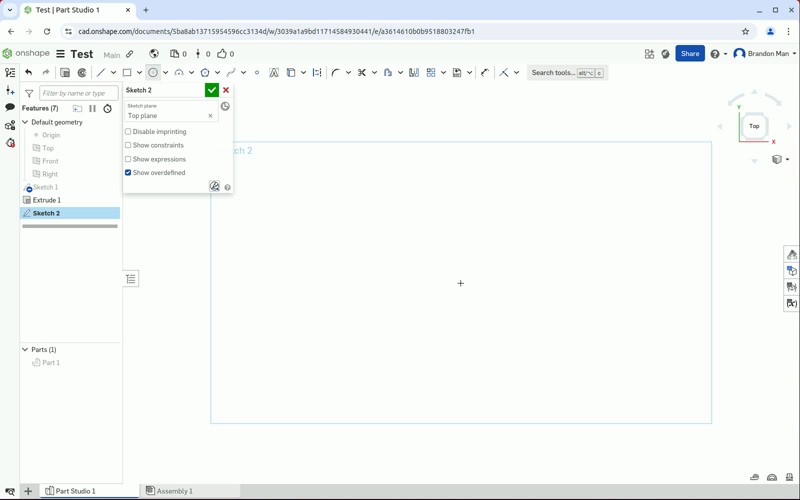
click(460, 282)
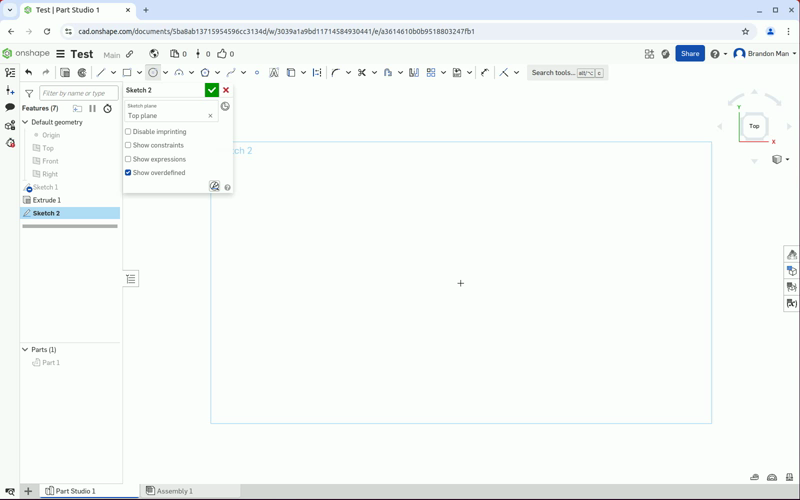
key_up(shift)
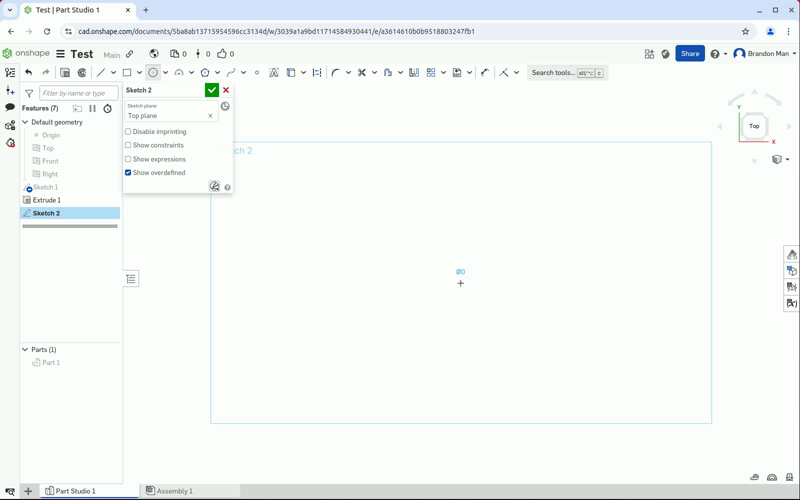
mouse_move(472, 282)
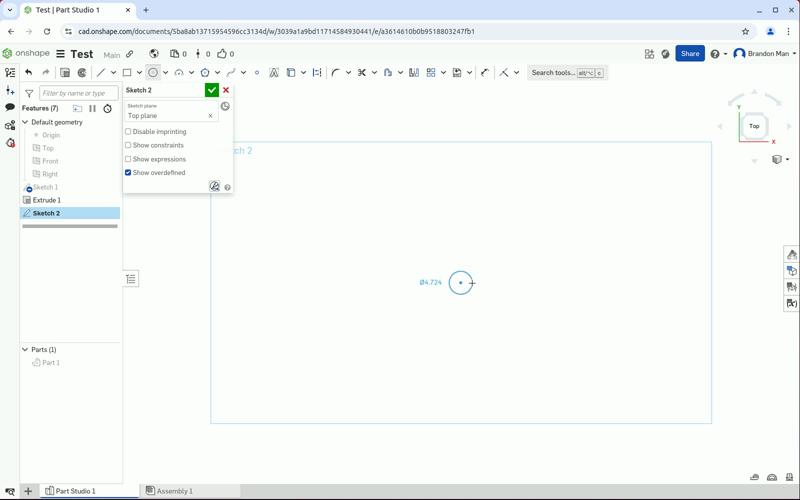
click(472, 282)
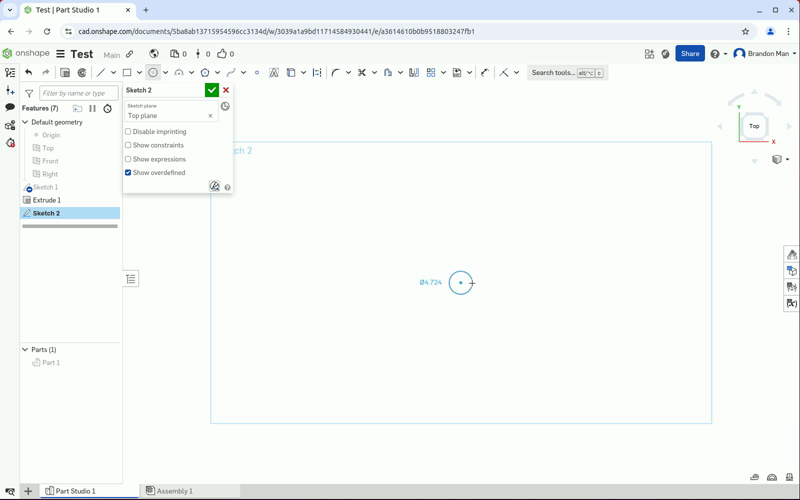
key(esc)
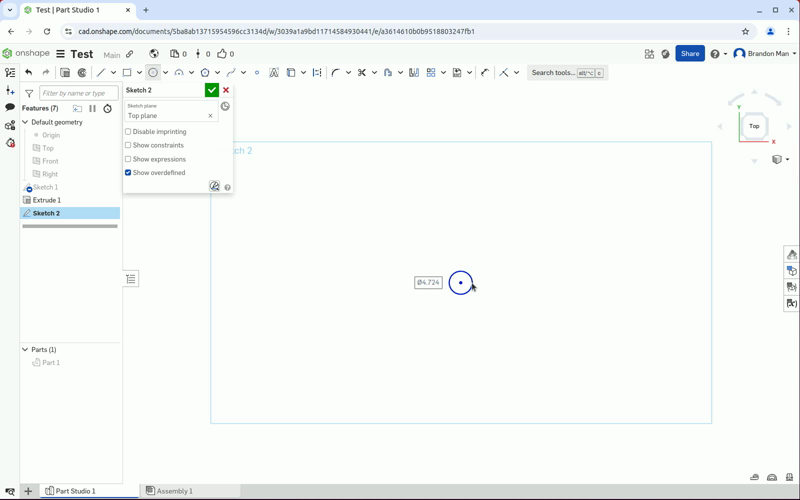
mouse_move(468, 275)
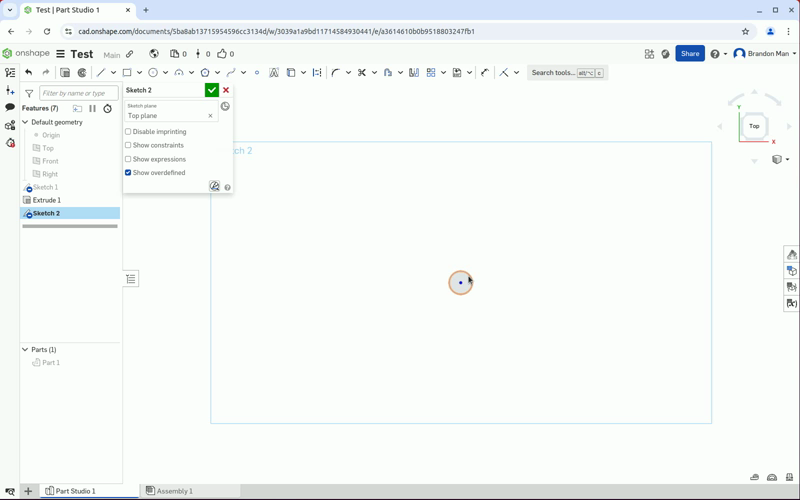
scroll(6)
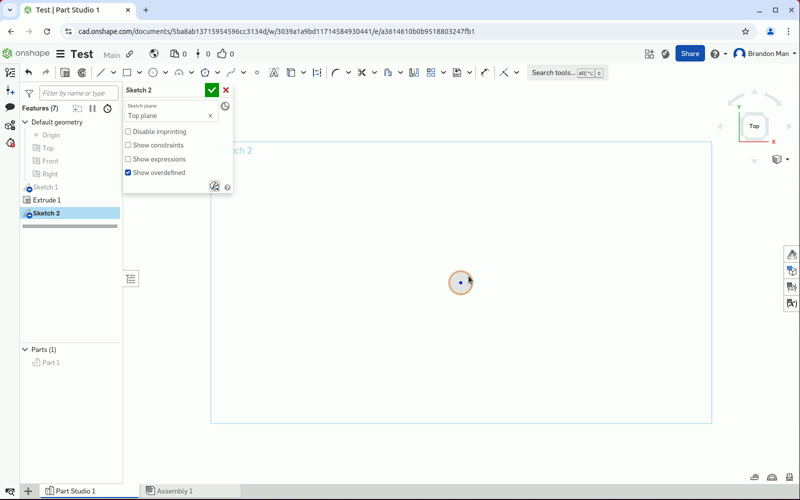
scroll(6)
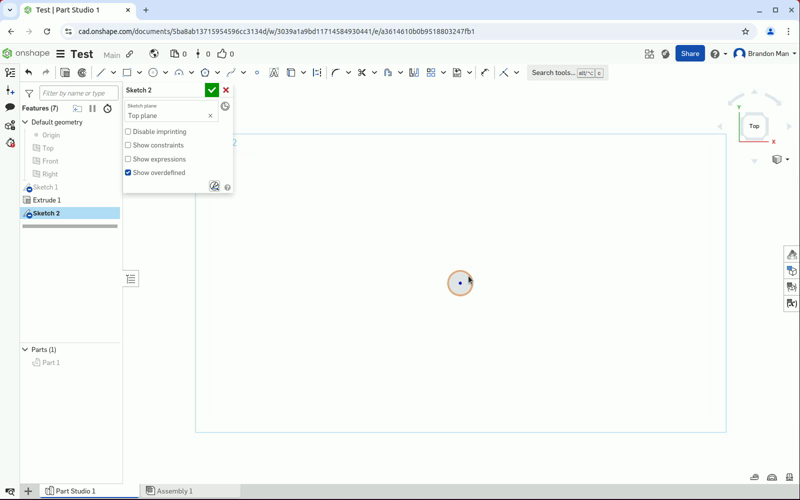
scroll(6)
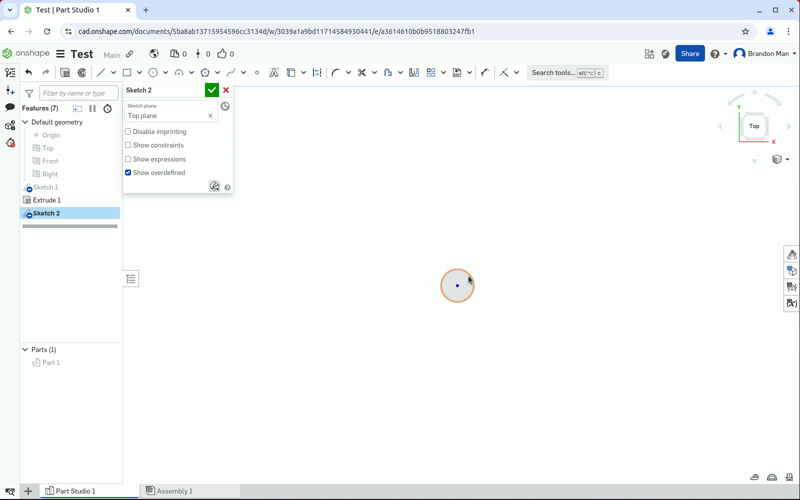
scroll(6)
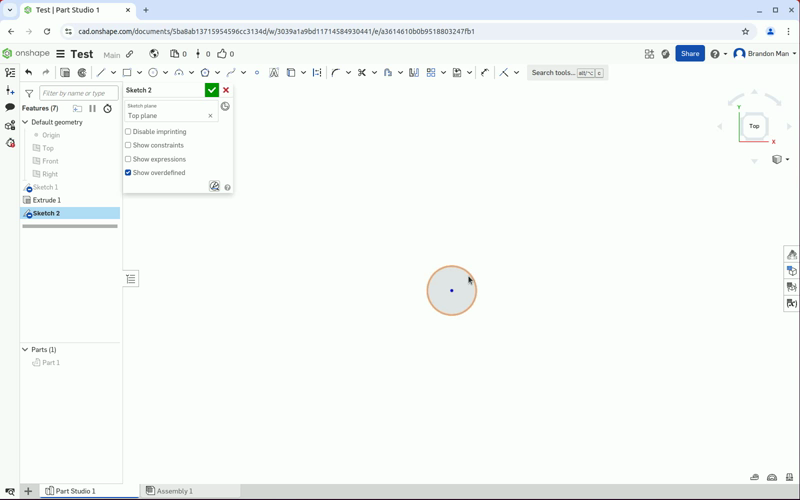
scroll(6)
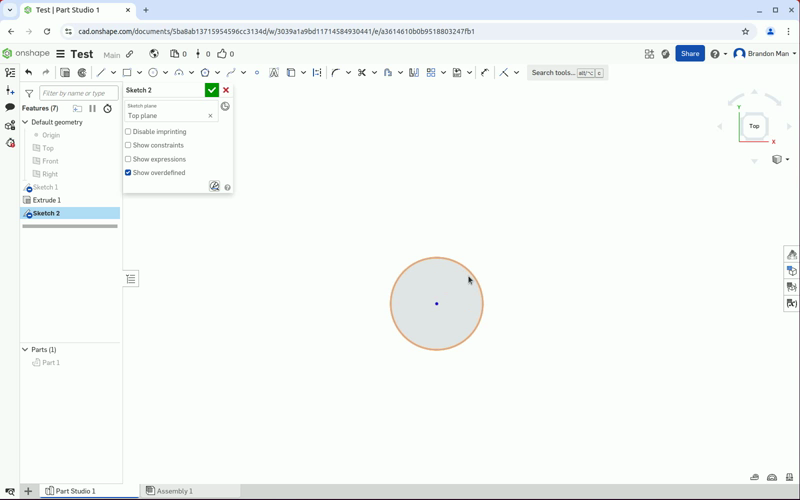
scroll(6)
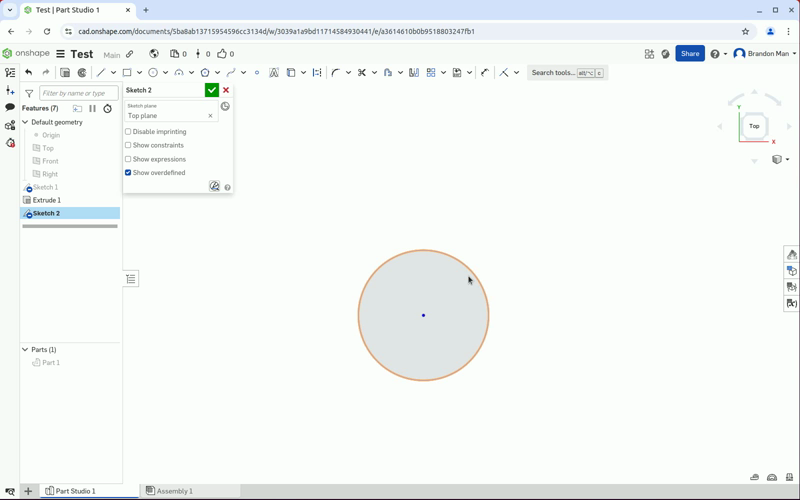
scroll(6)
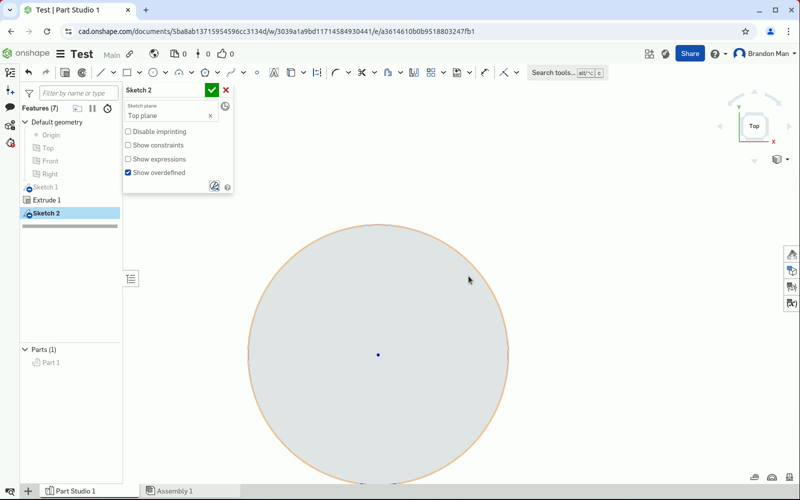
click(468, 275)
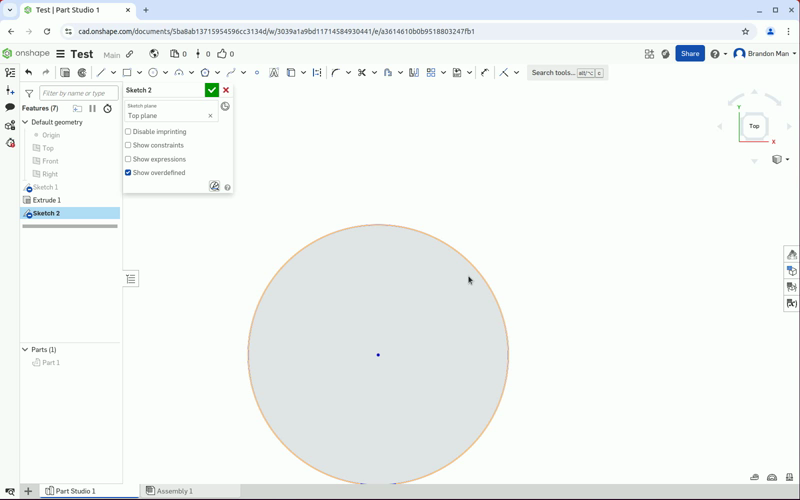
scroll(-6)
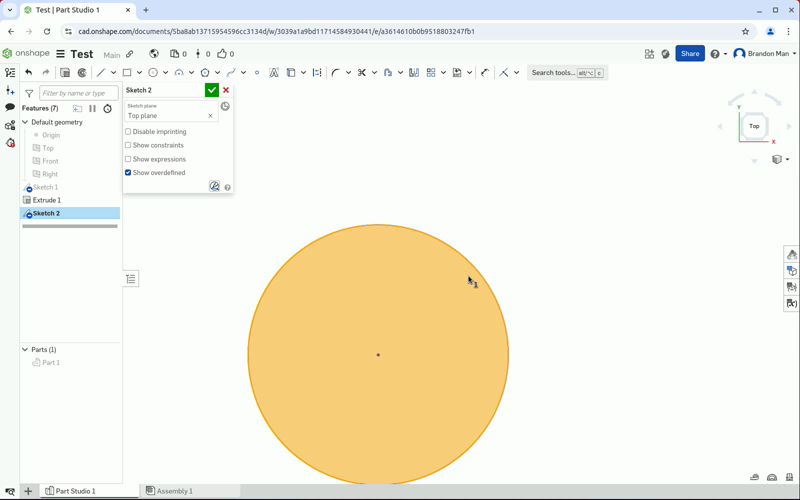
scroll(-6)
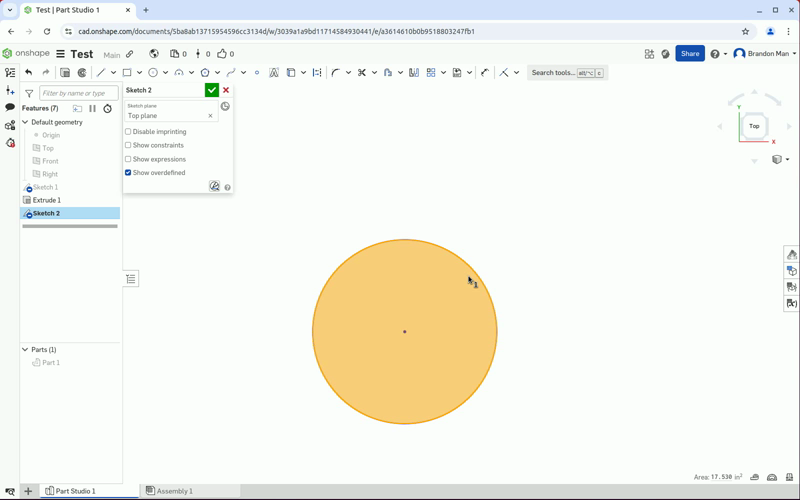
scroll(-6)
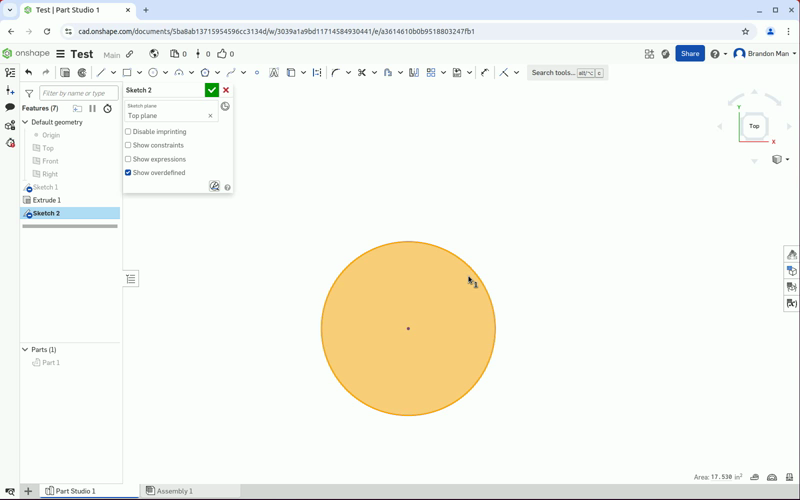
scroll(-6)
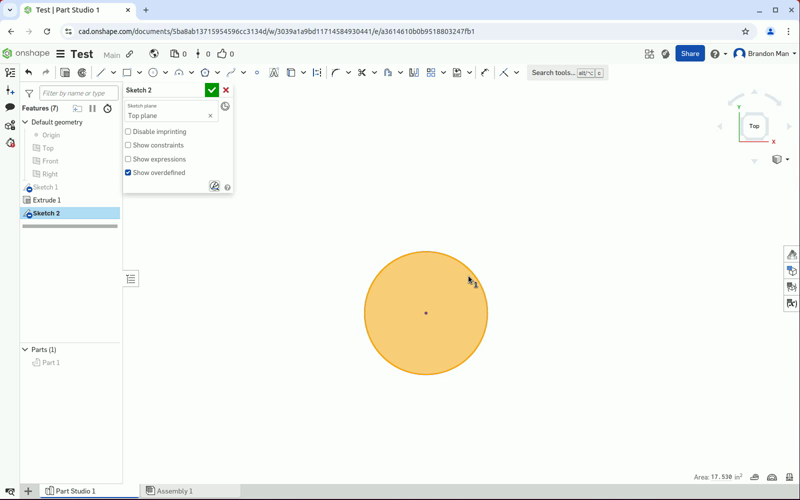
scroll(-6)
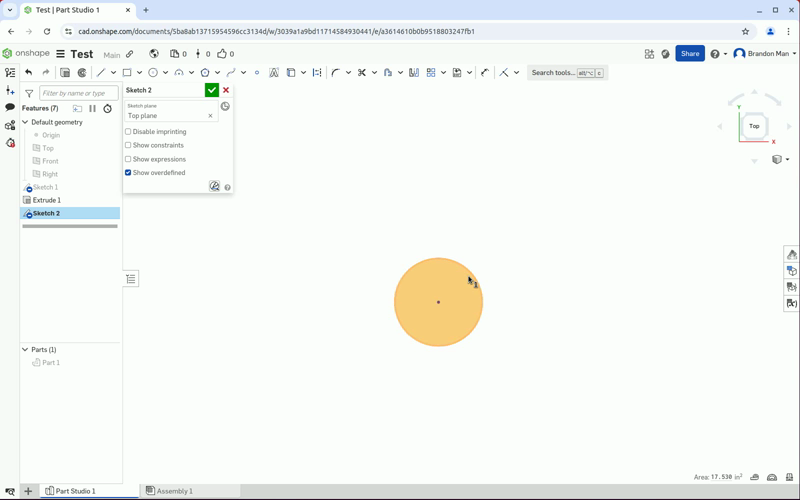
scroll(-6)
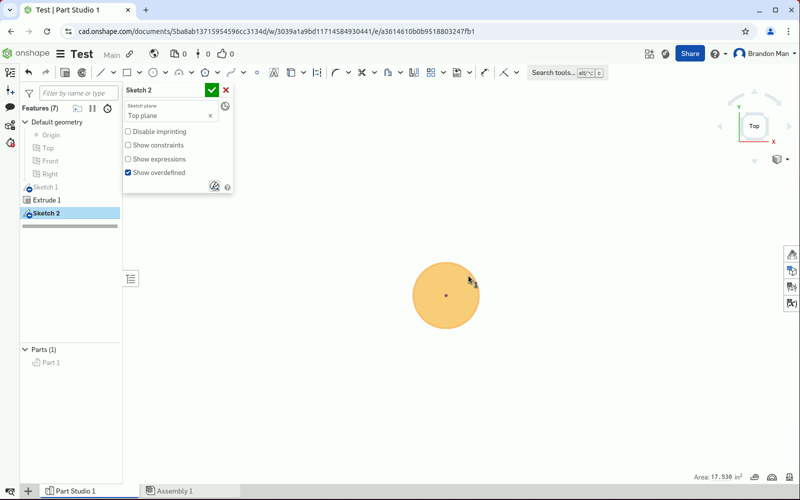
scroll(-6)
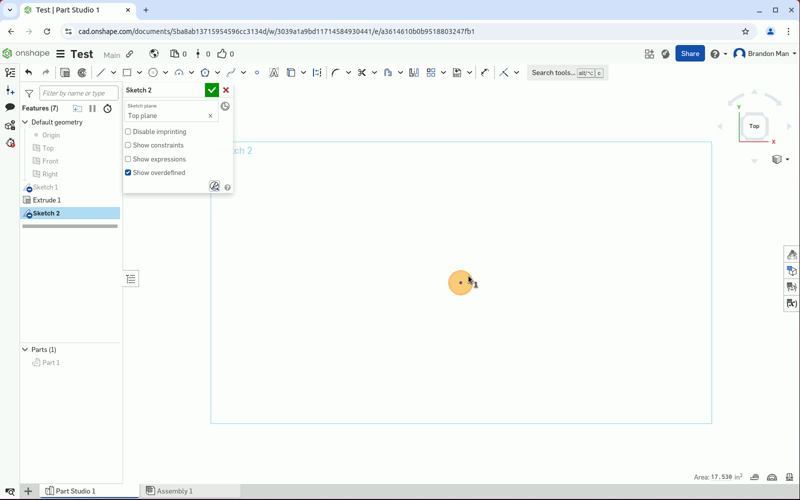
mouse_move(73, 352)
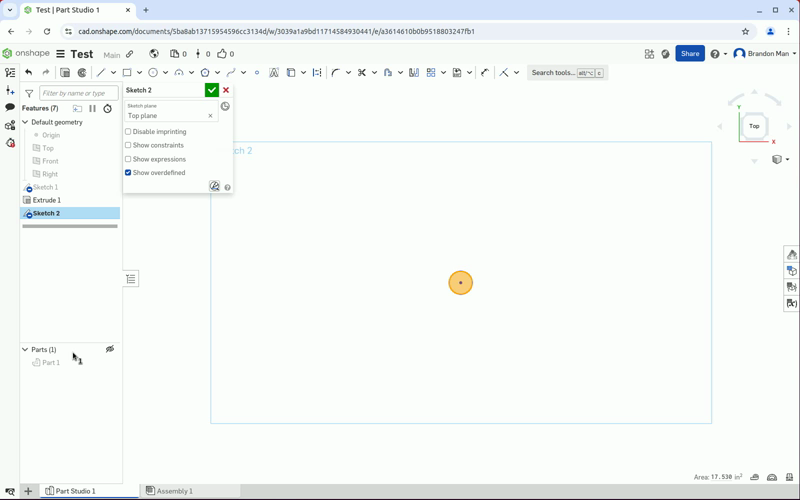
key(shift+y)
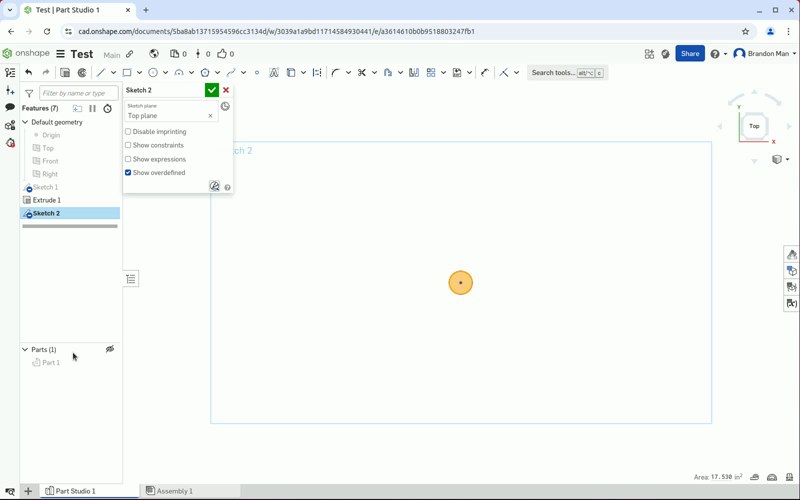
key(shift+e)
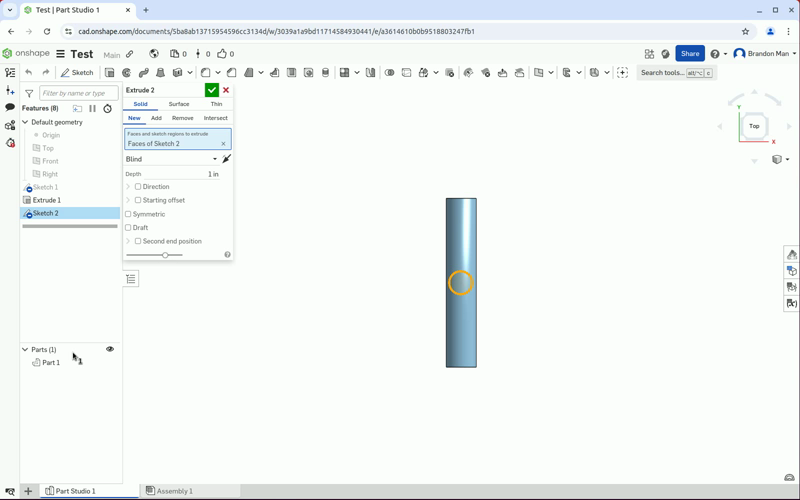
mouse_move(143, 106)
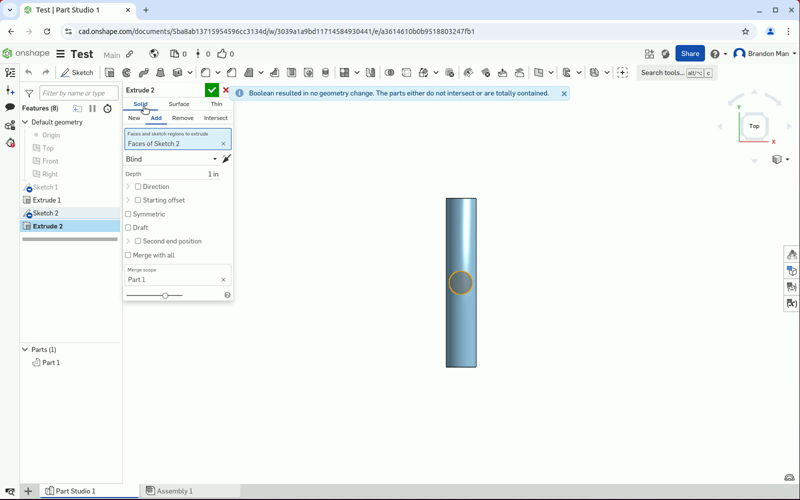
click(143, 106)
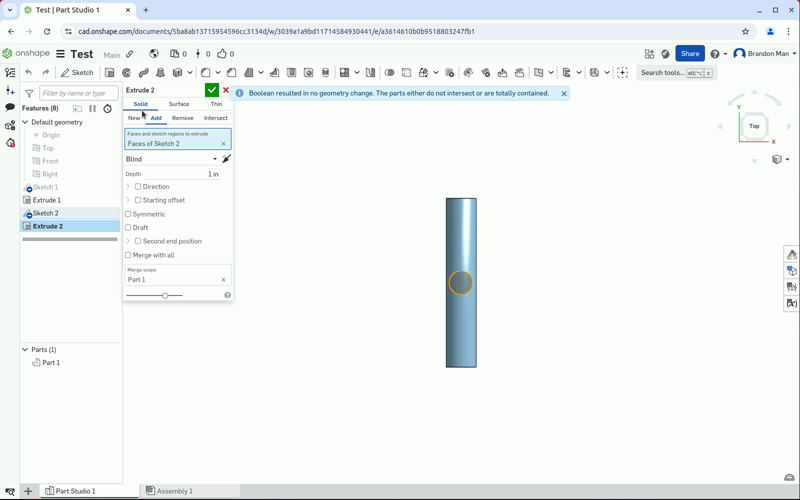
mouse_move(137, 120)
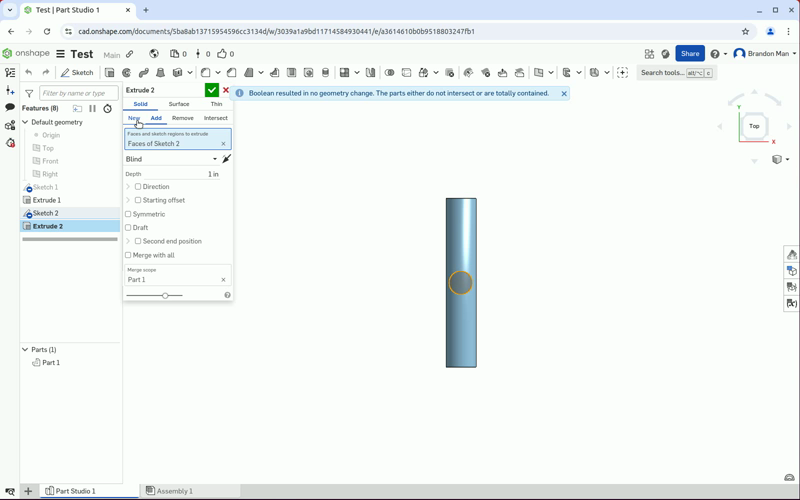
click(137, 120)
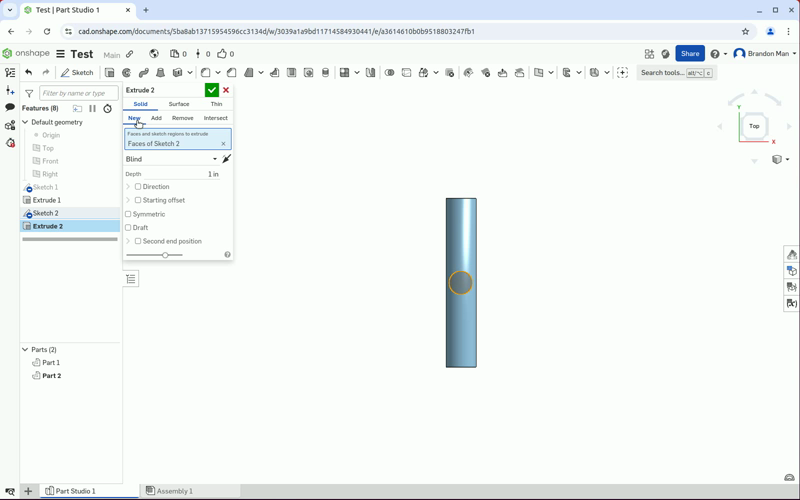
key(tab, 4)
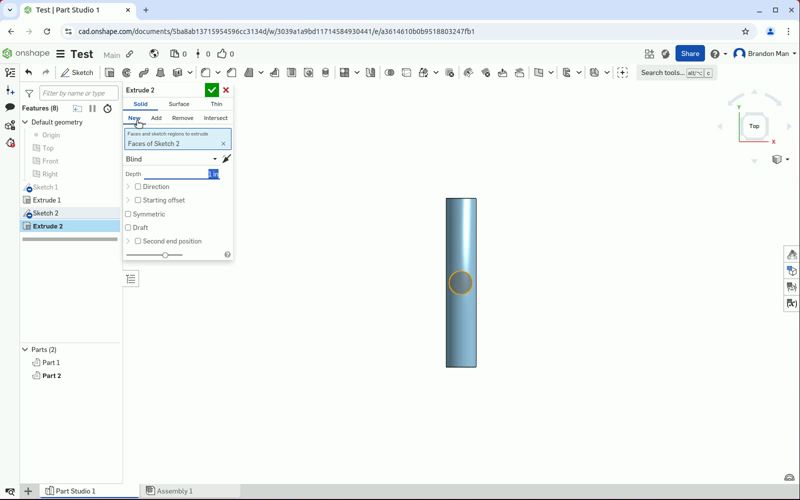
text(23.108)
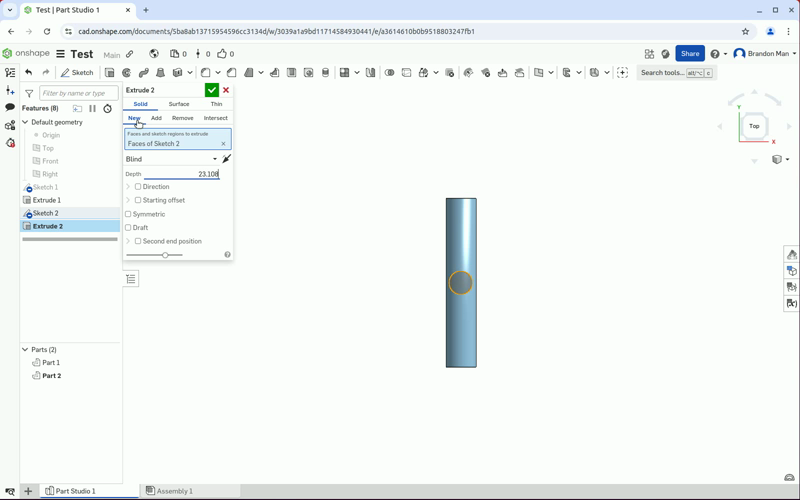
key(enter)
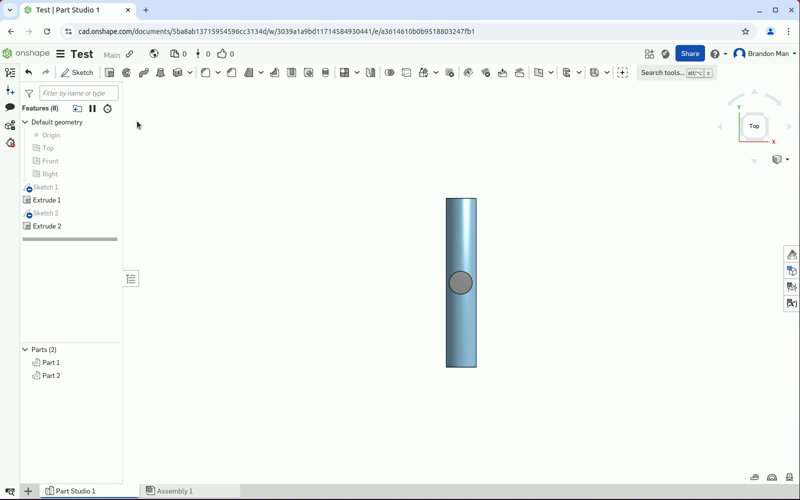
key(shift+h)
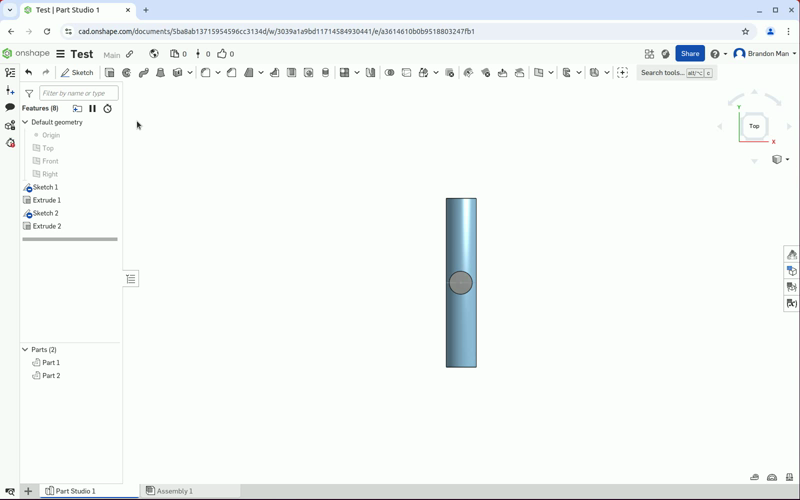
key(shift+h)
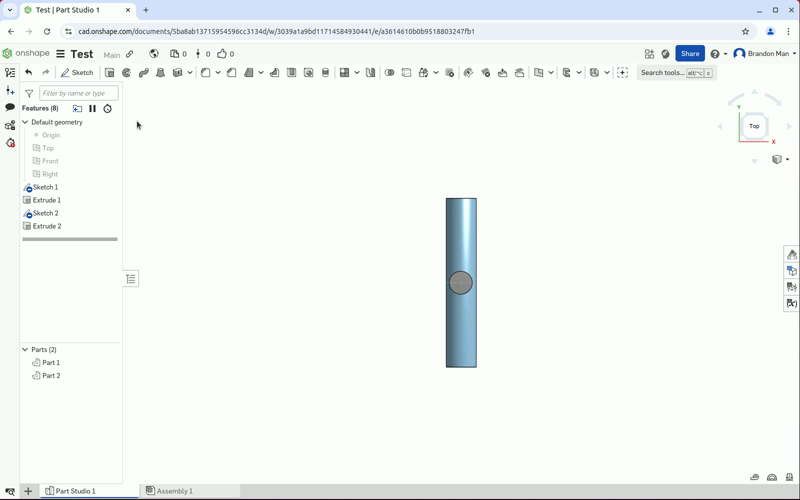
key(shift+7)
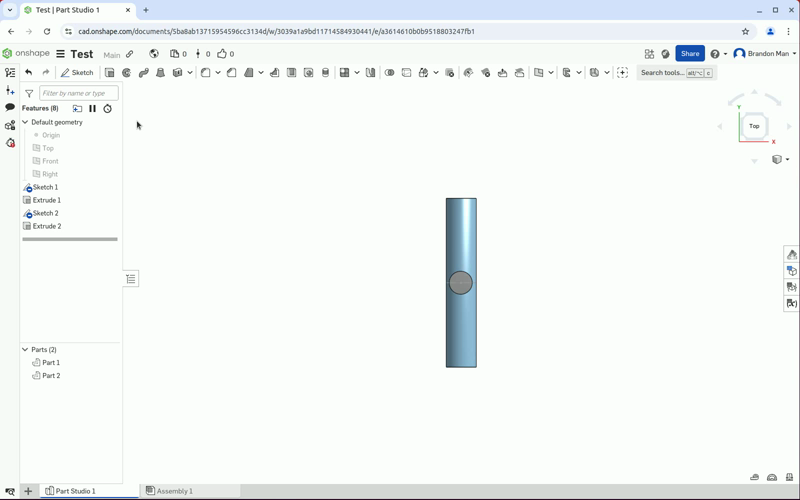
key(up, 3)
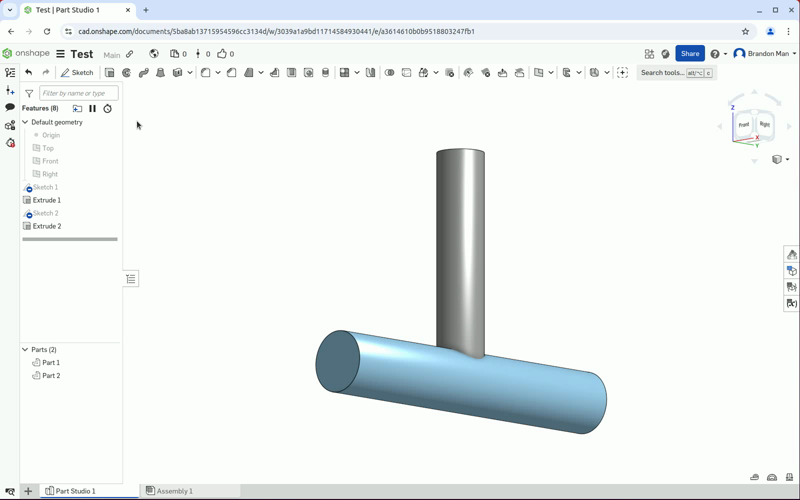
key(left, 3)
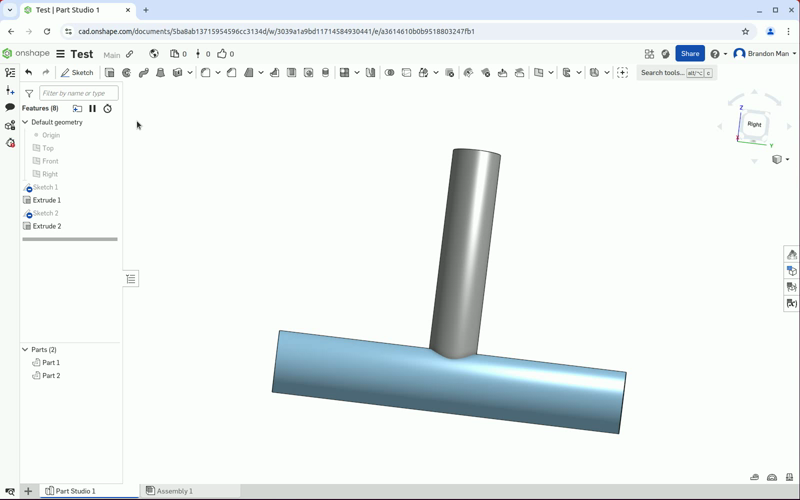
key(right, 3)
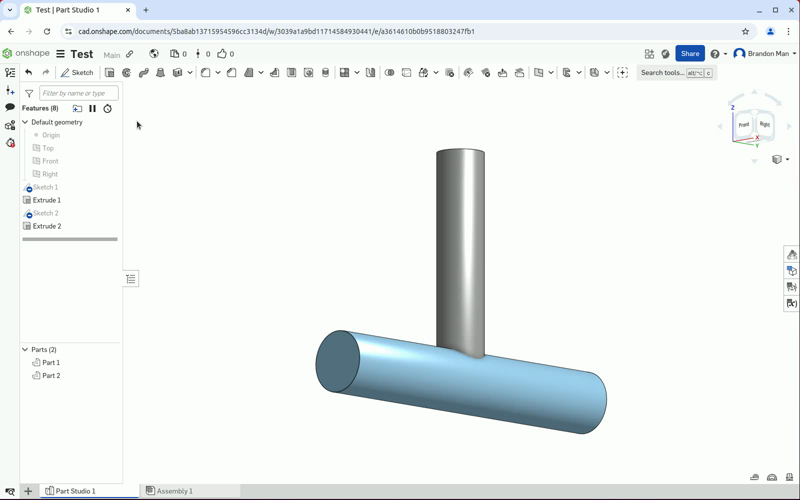
key(down, 3)
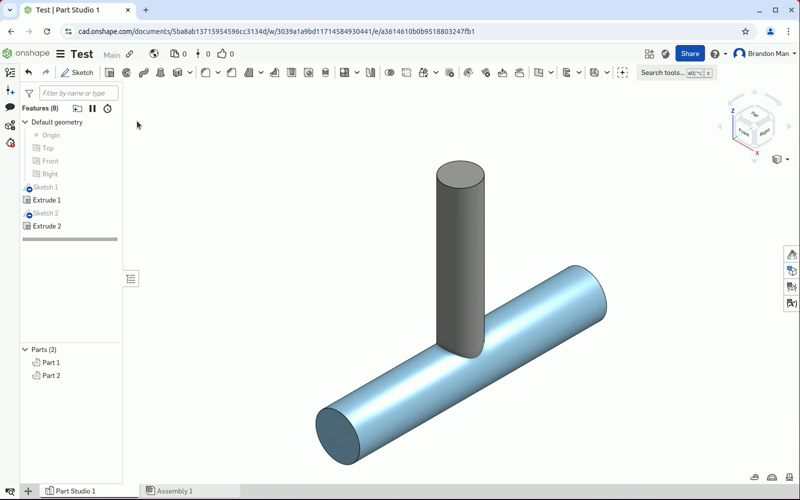
mouse_move(73, 189)
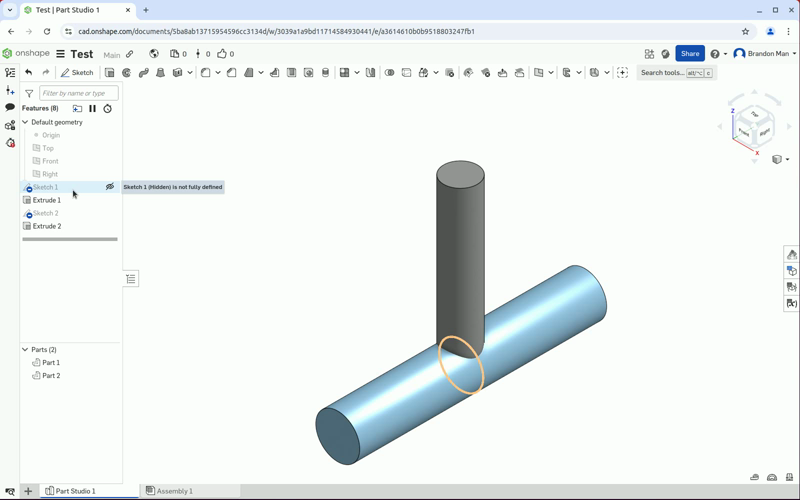
click(73, 189)